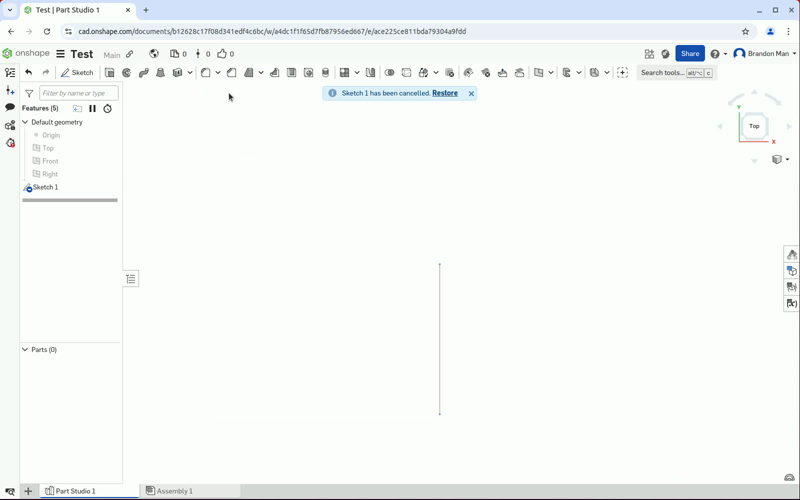
key(shift+h)
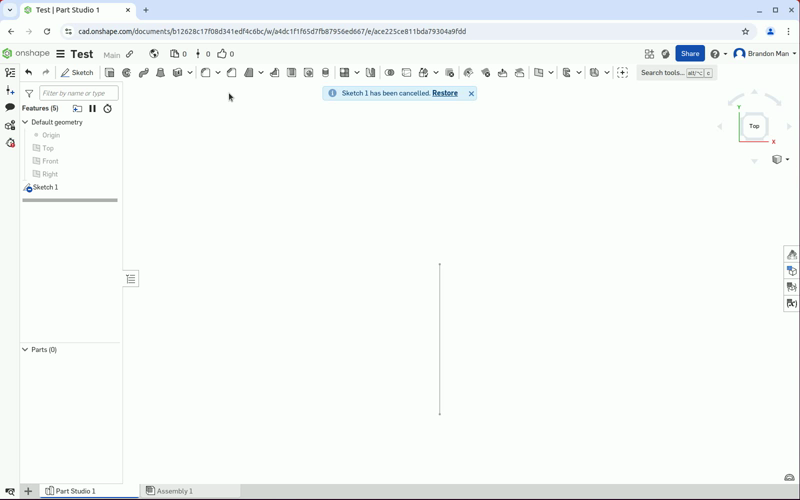
key(shift+s)
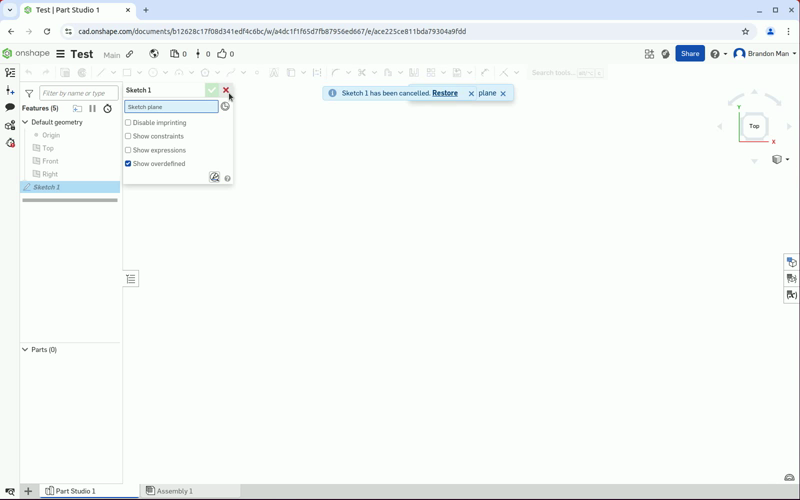
mouse_move(73, 150)
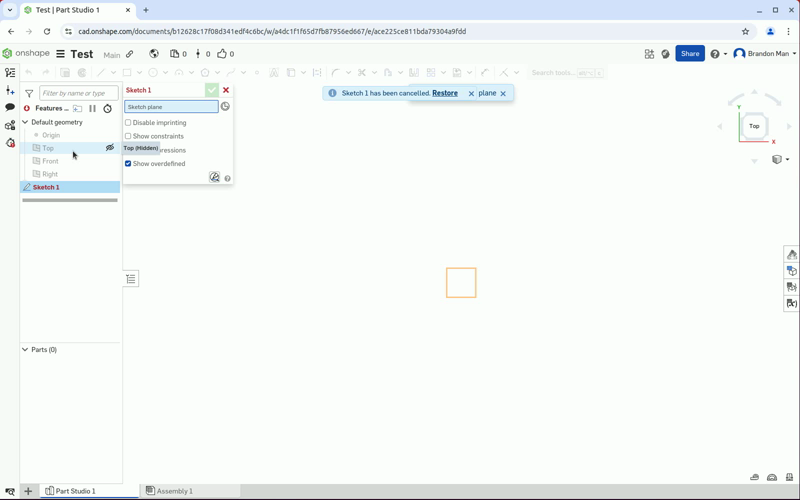
click(73, 150)
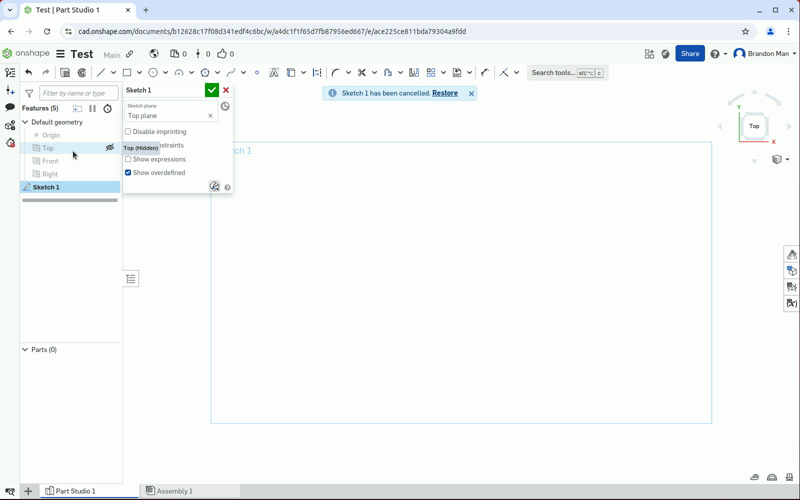
mouse_move(73, 352)
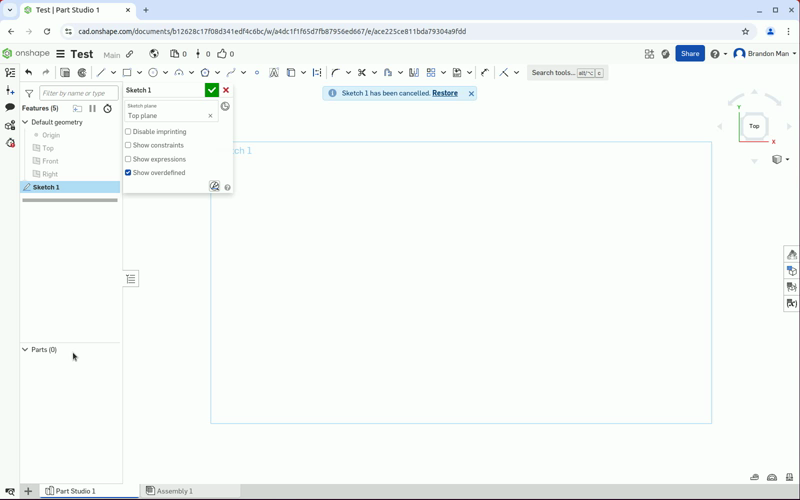
key(y)
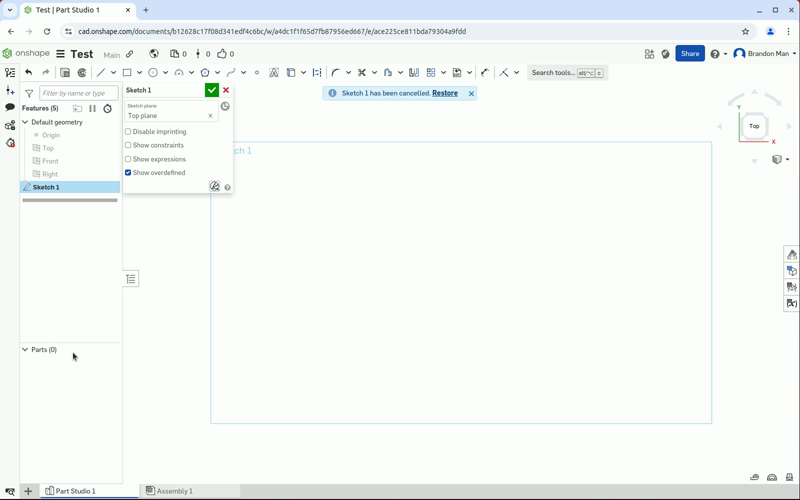
key(l)
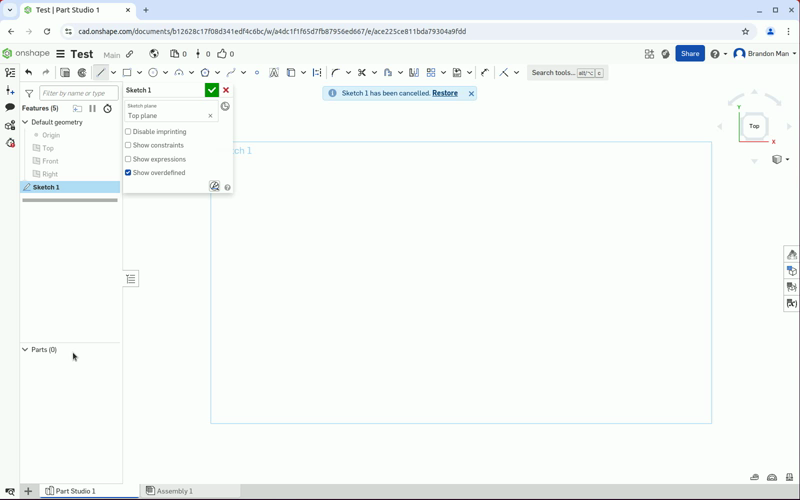
key_down(shift)
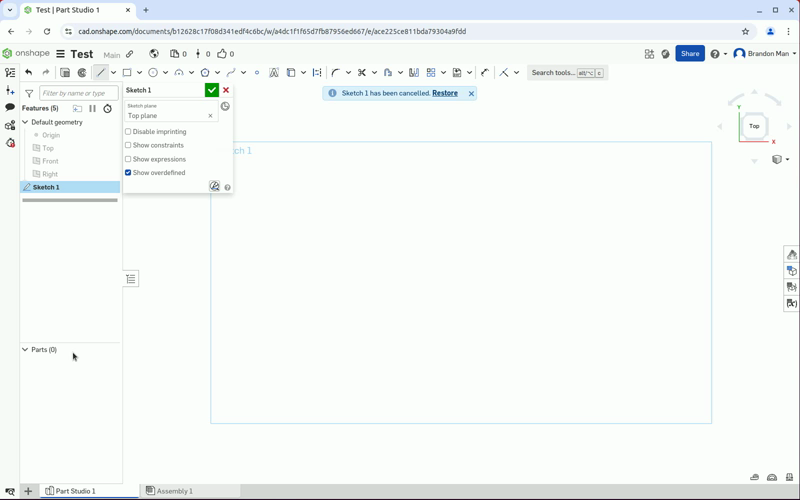
mouse_move(348, 375)
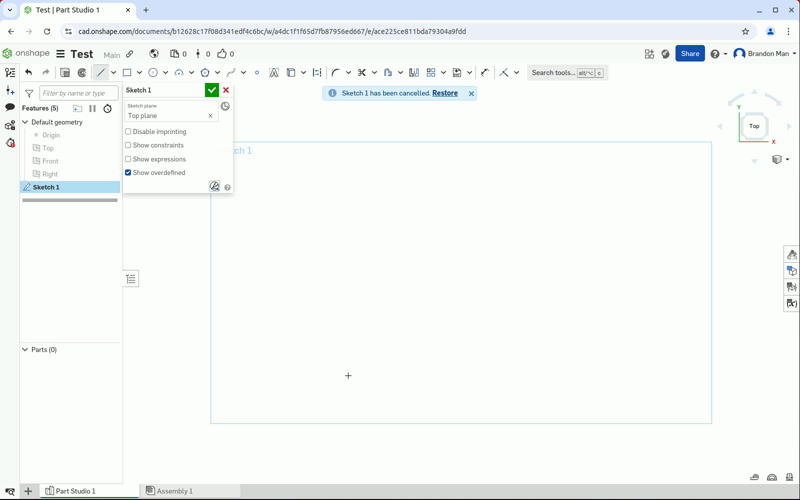
click(348, 375)
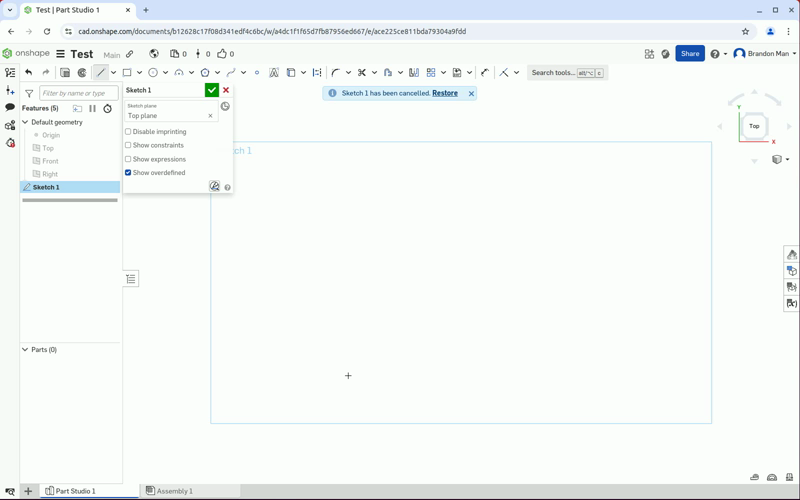
key_up(shift)
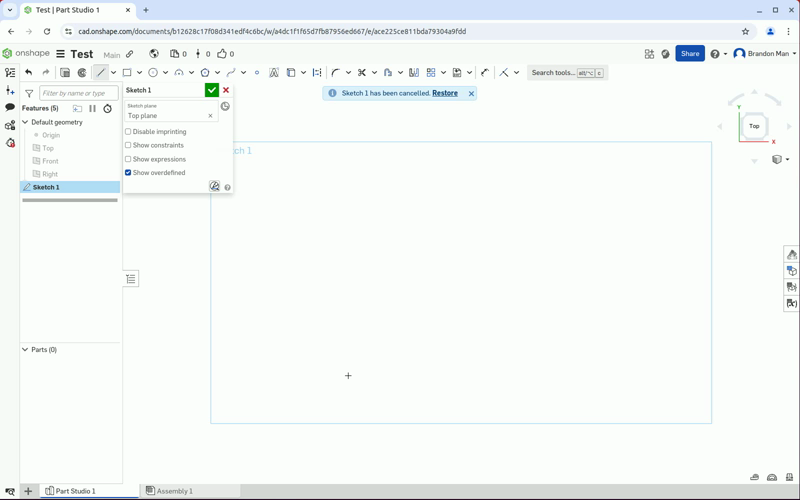
key_down(shift)
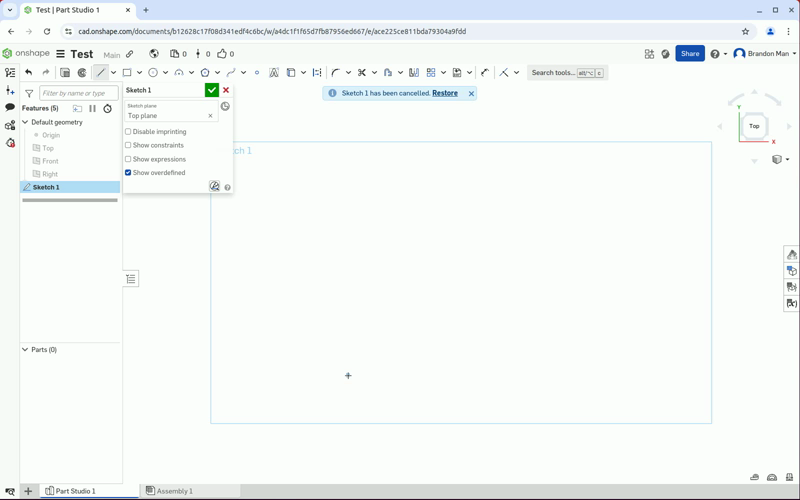
mouse_move(519, 375)
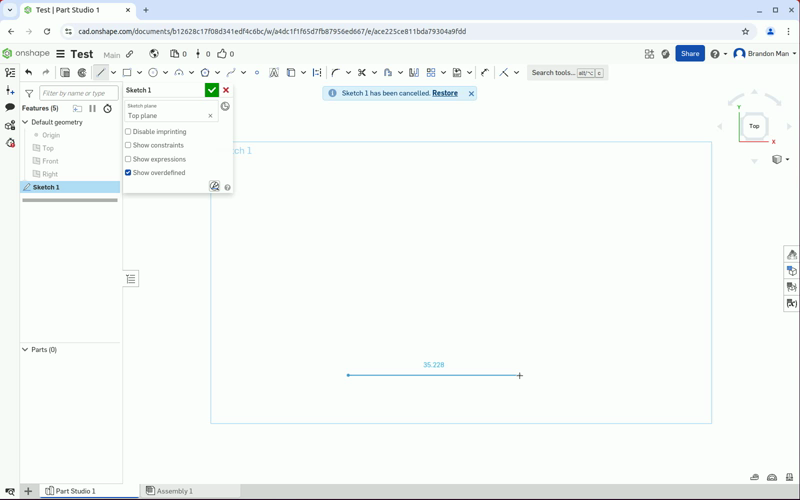
click(519, 375)
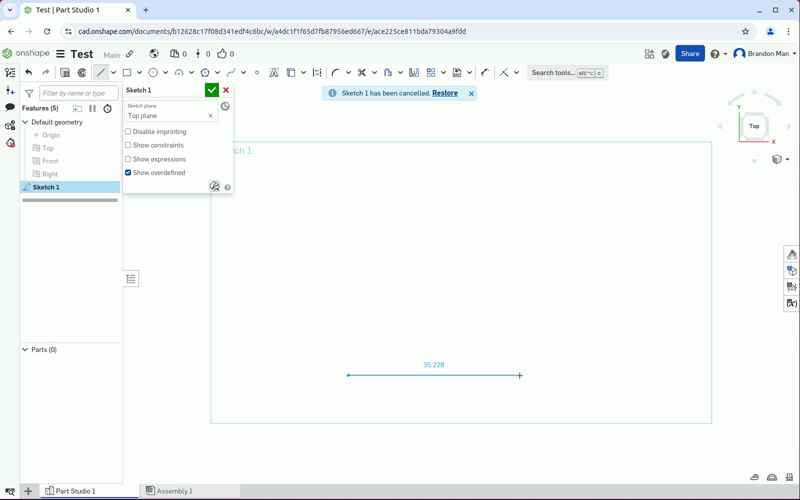
key_up(shift)
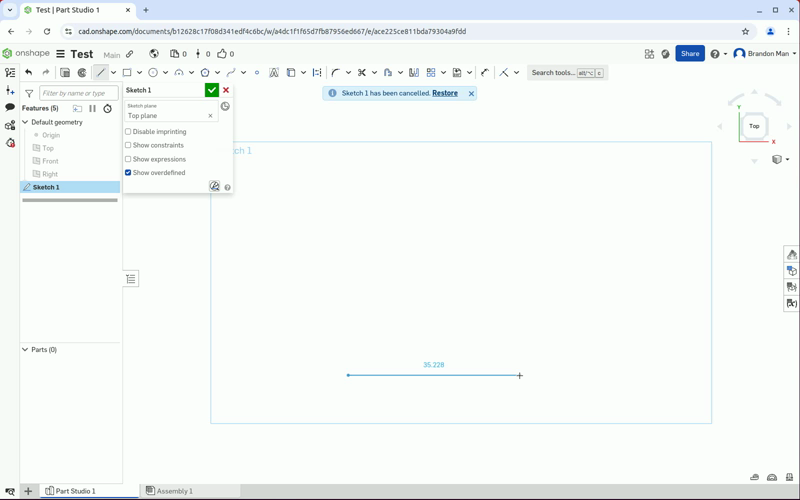
key_down(shift)
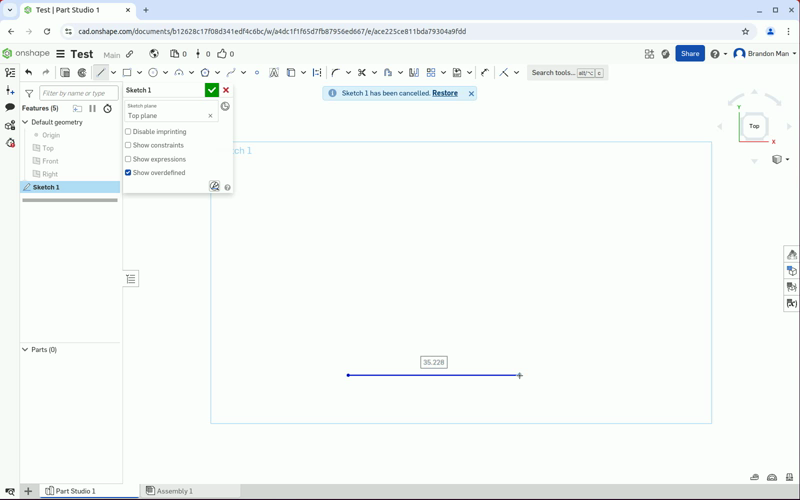
mouse_move(519, 203)
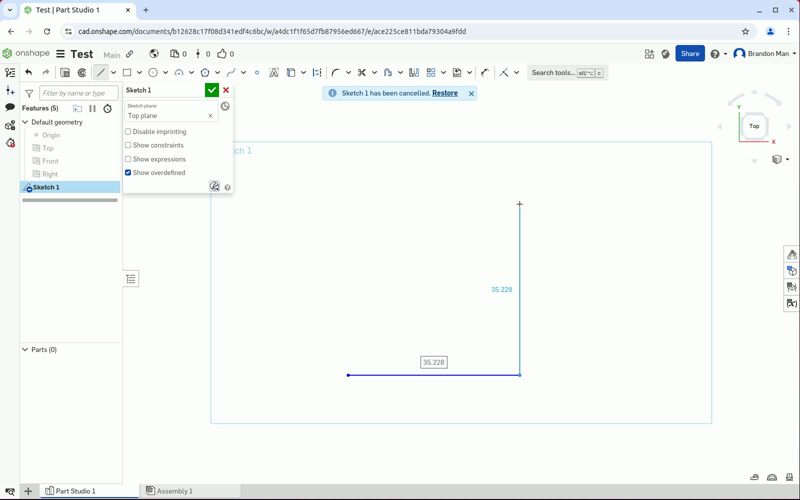
click(519, 203)
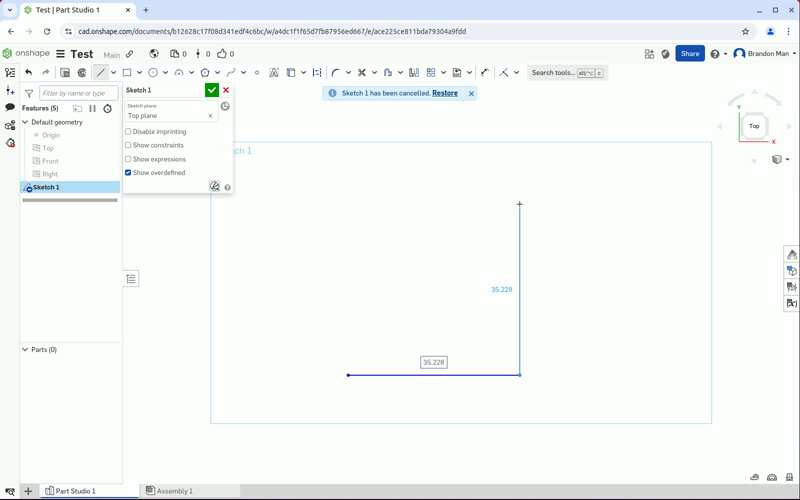
key_up(shift)
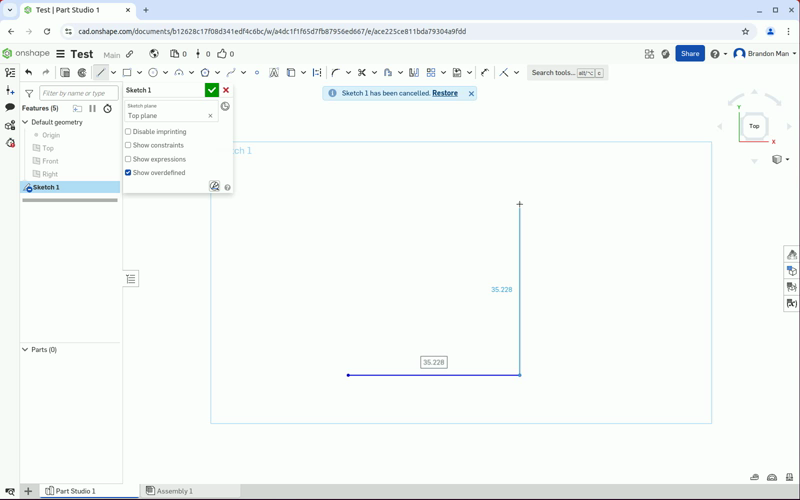
key_down(shift)
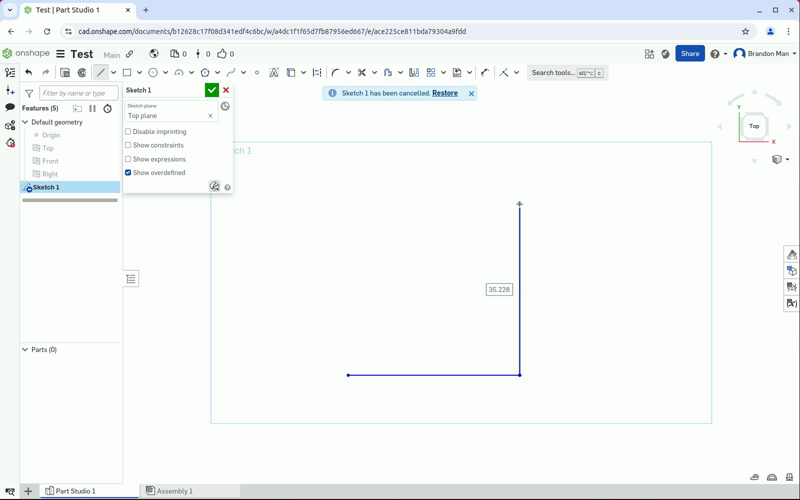
mouse_move(348, 203)
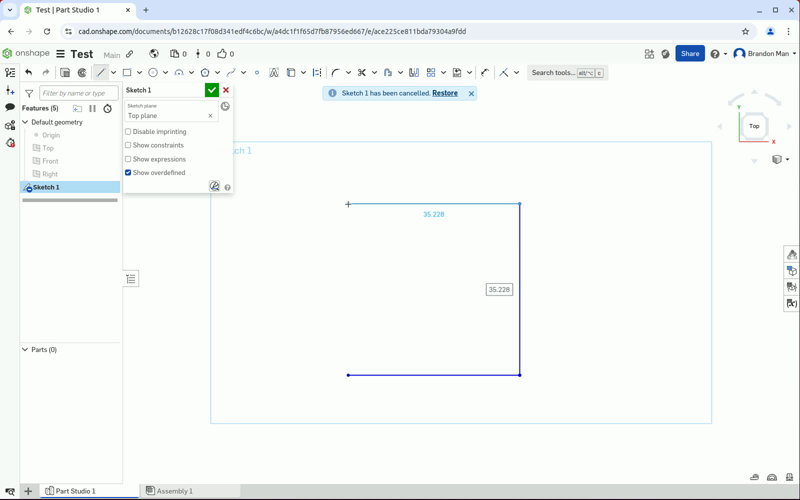
click(348, 203)
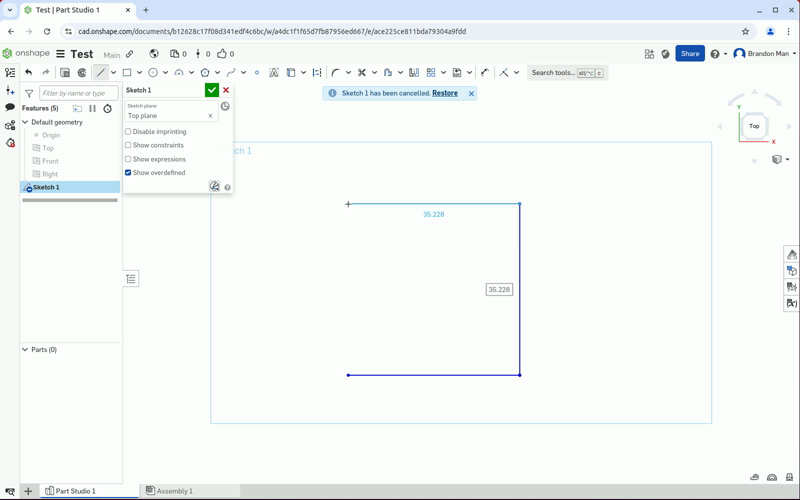
key_up(shift)
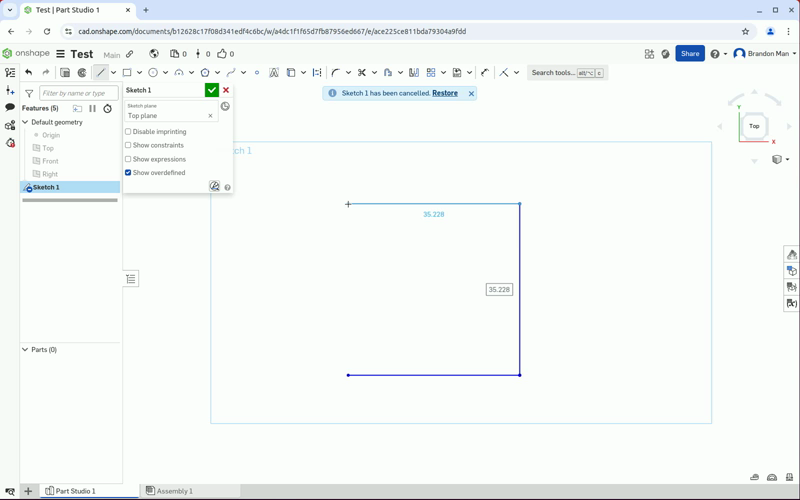
key_down(shift)
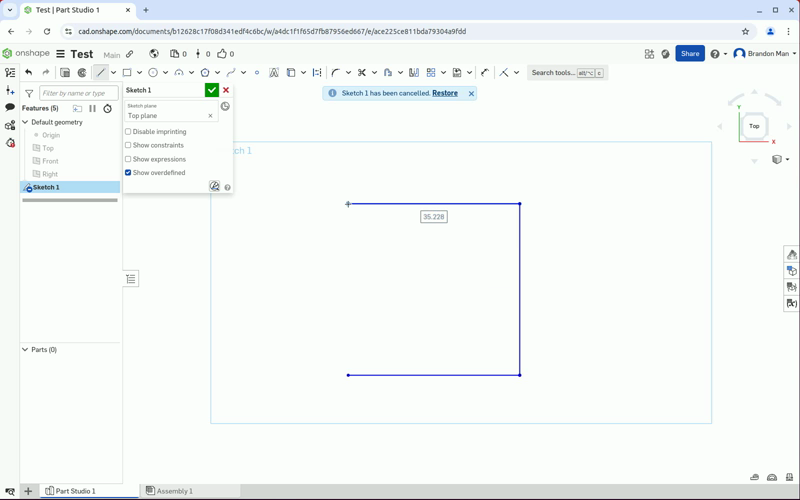
mouse_move(348, 375)
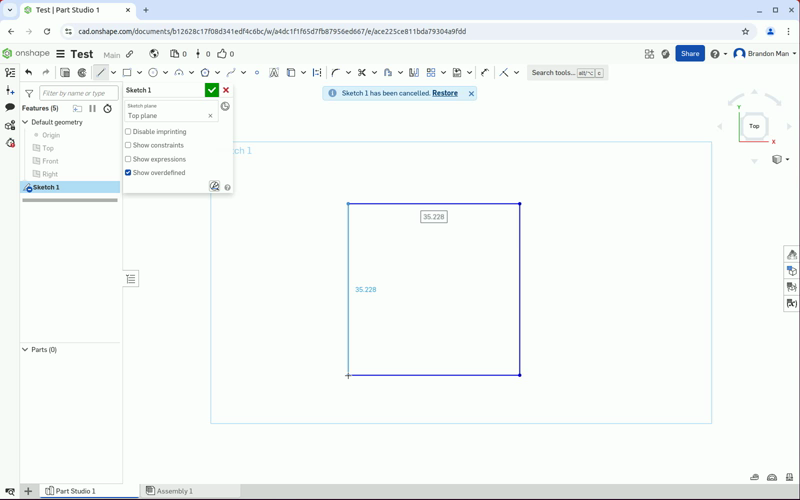
key_up(shift)
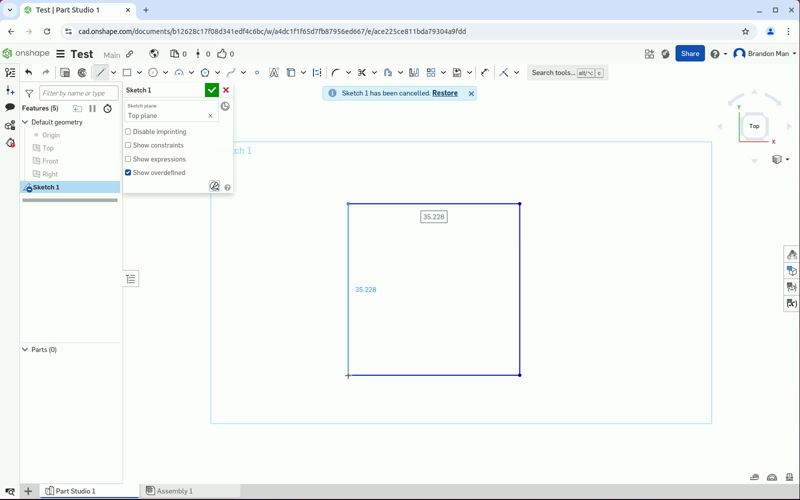
click(348, 375)
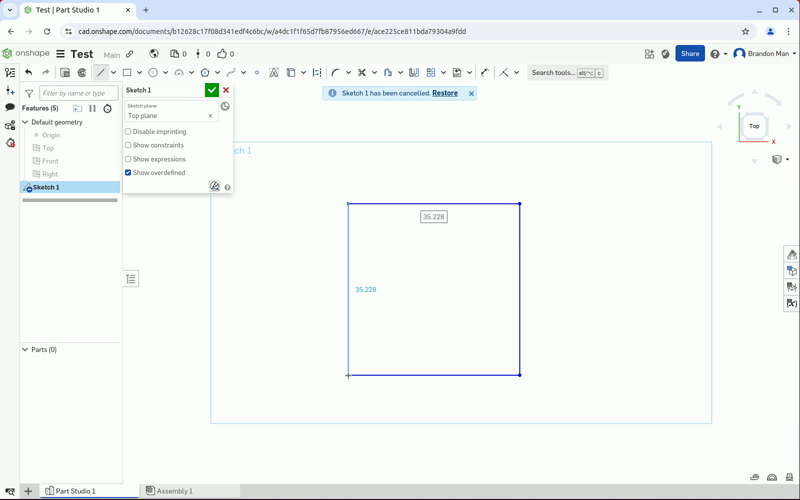
key(esc)
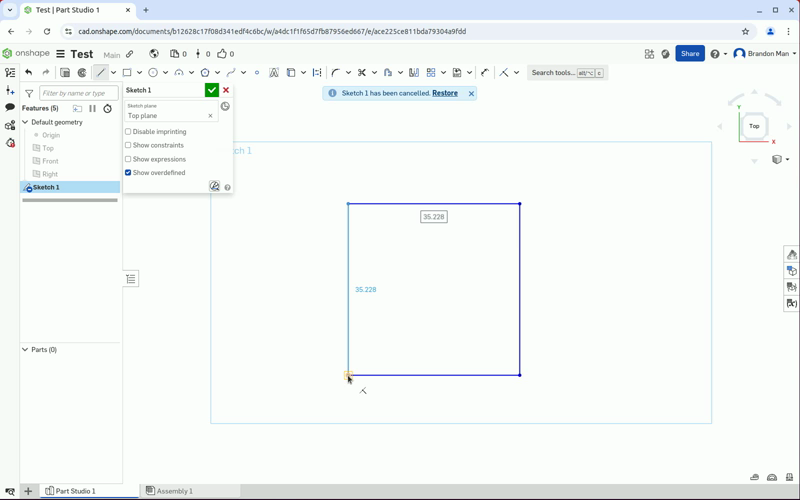
mouse_move(369, 290)
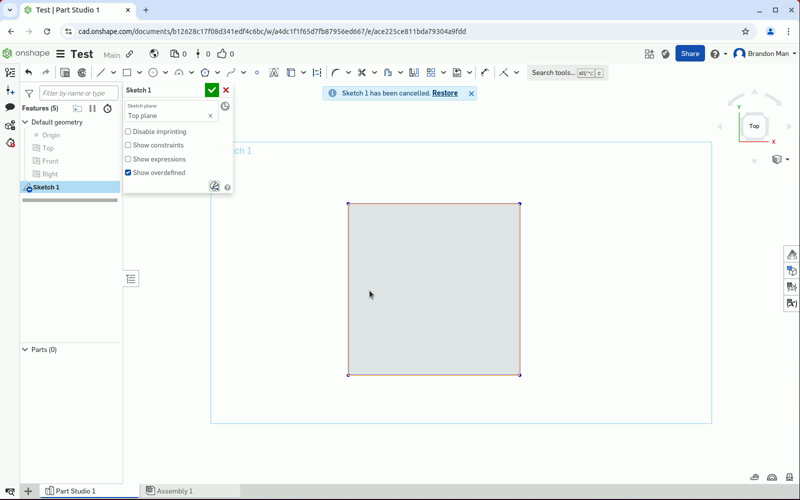
click(369, 290)
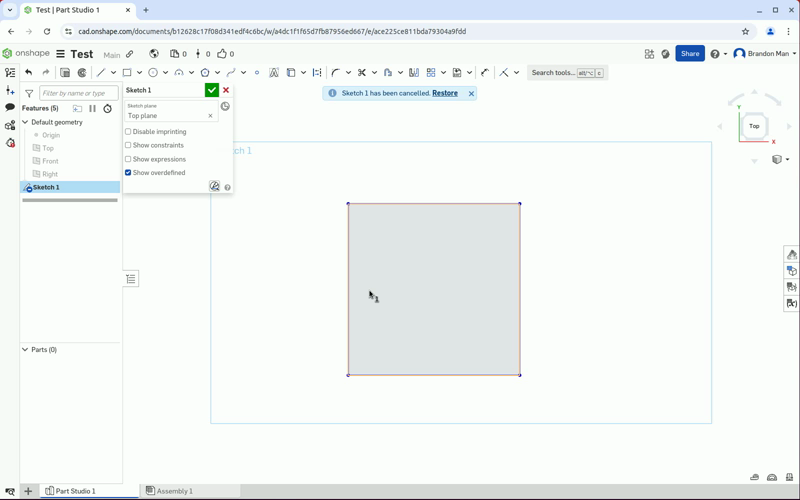
mouse_move(73, 352)
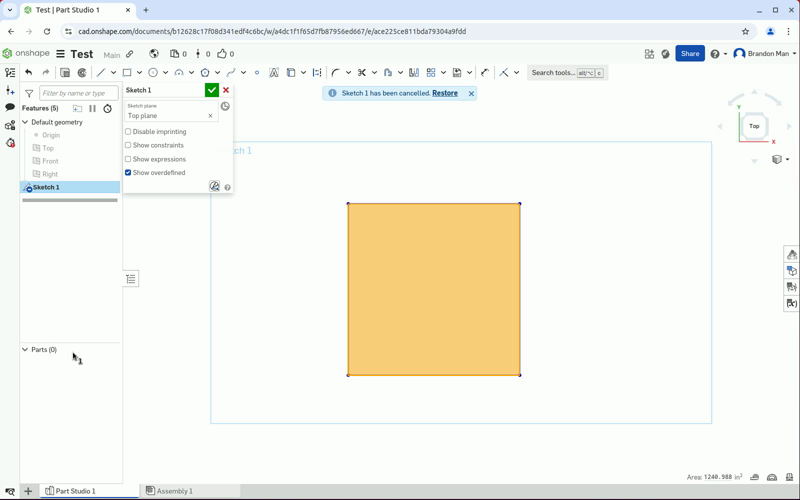
key(shift+y)
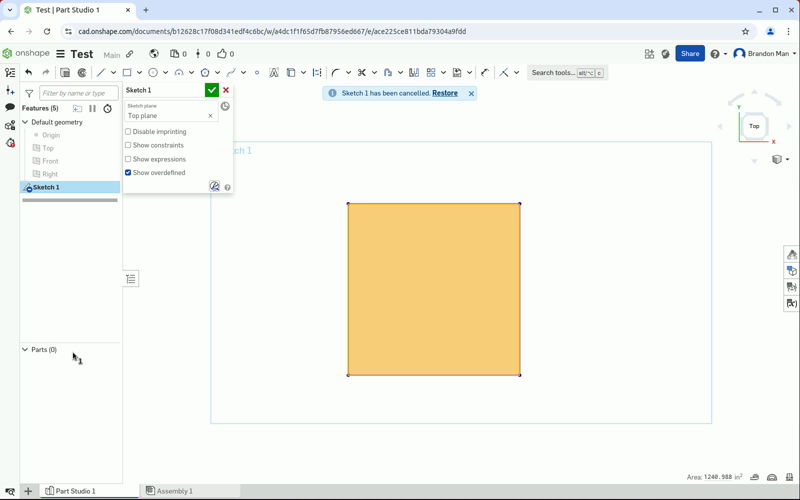
key(shift+e)
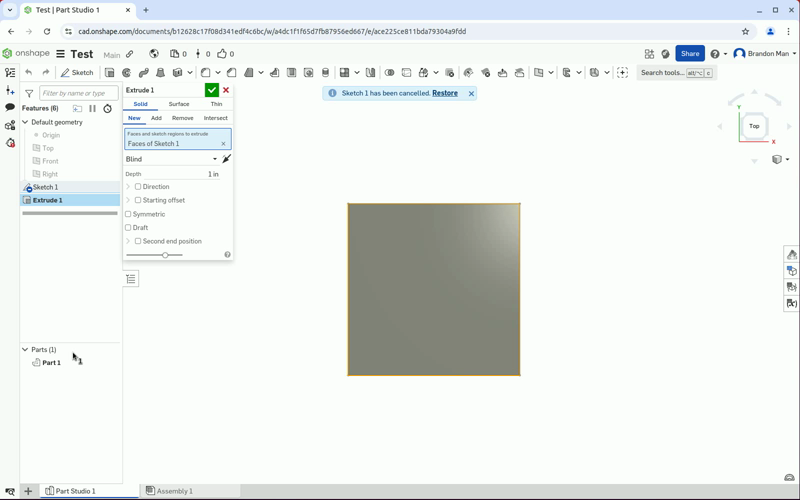
mouse_move(143, 106)
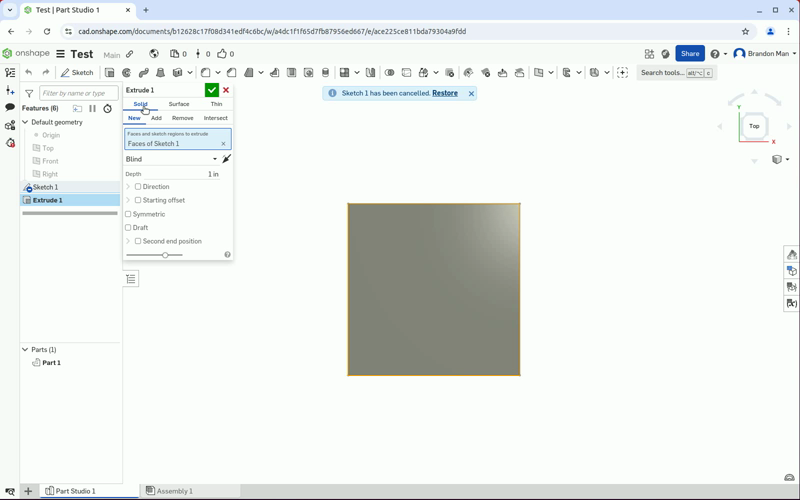
click(143, 106)
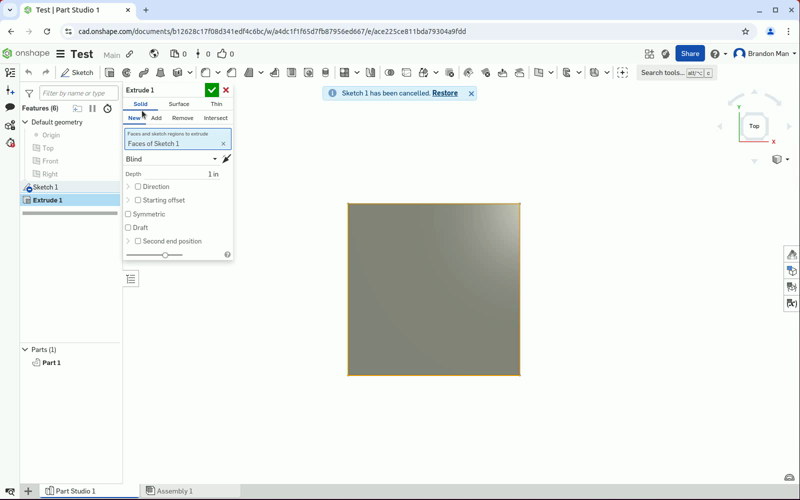
mouse_move(137, 120)
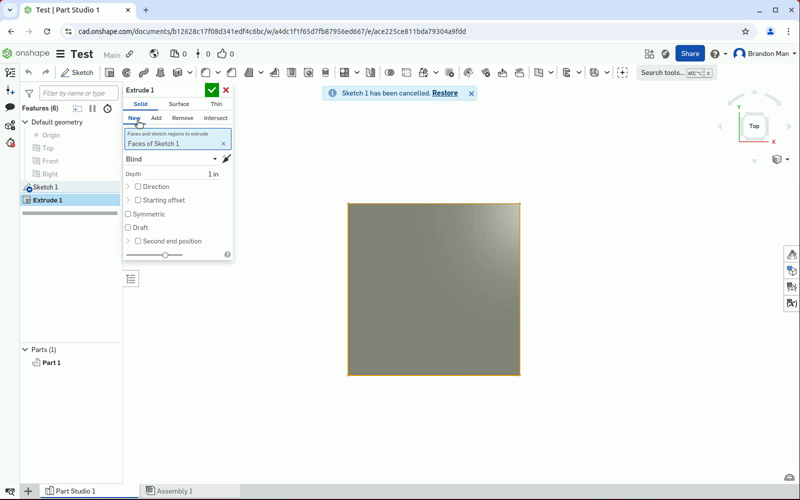
click(137, 120)
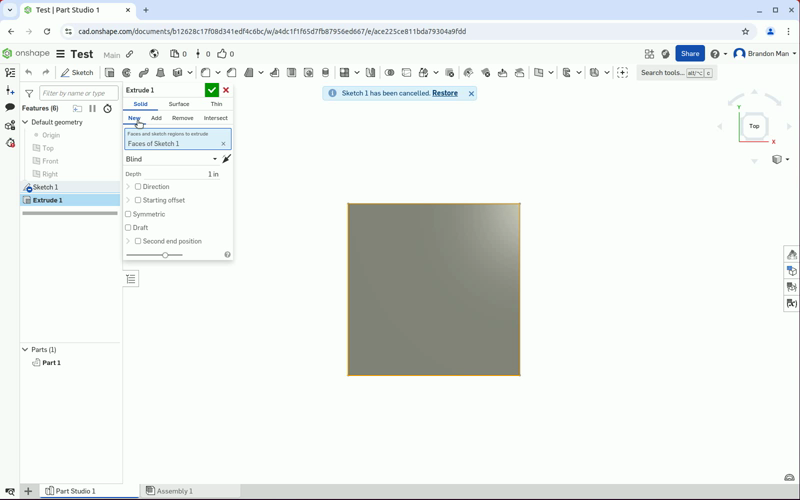
key(tab, 4)
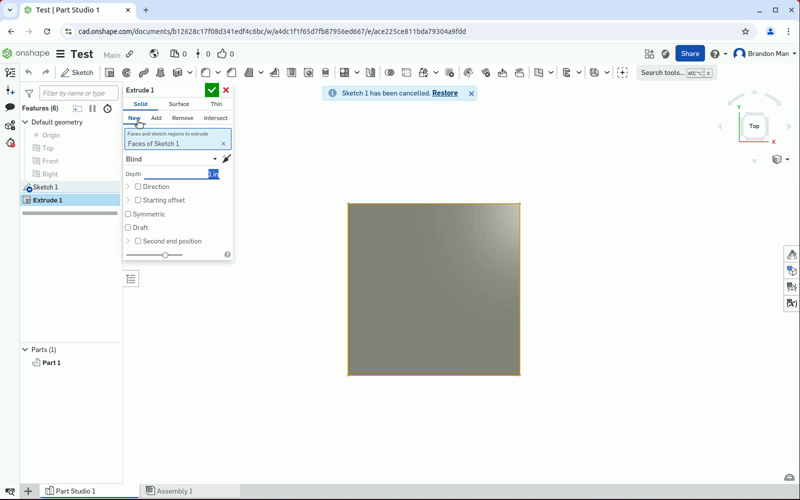
text(17.572)
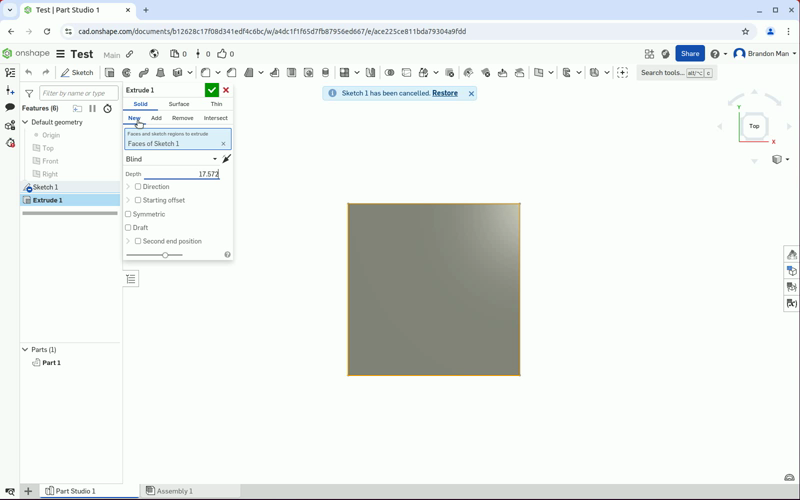
key(enter)
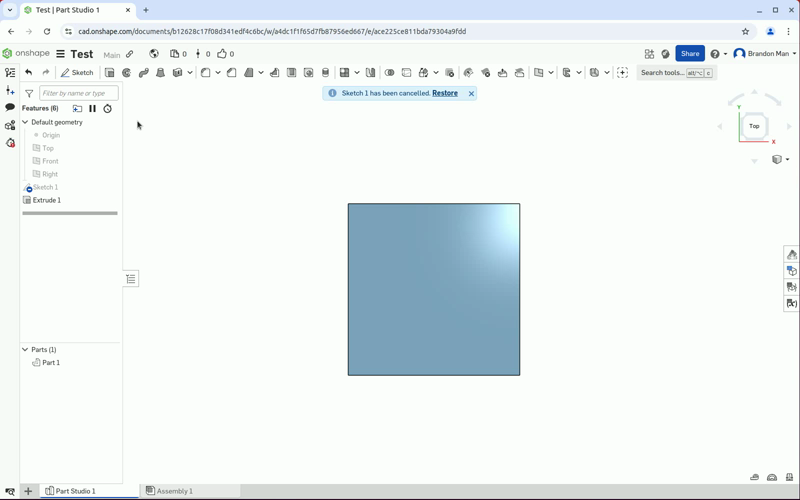
key(shift+h)
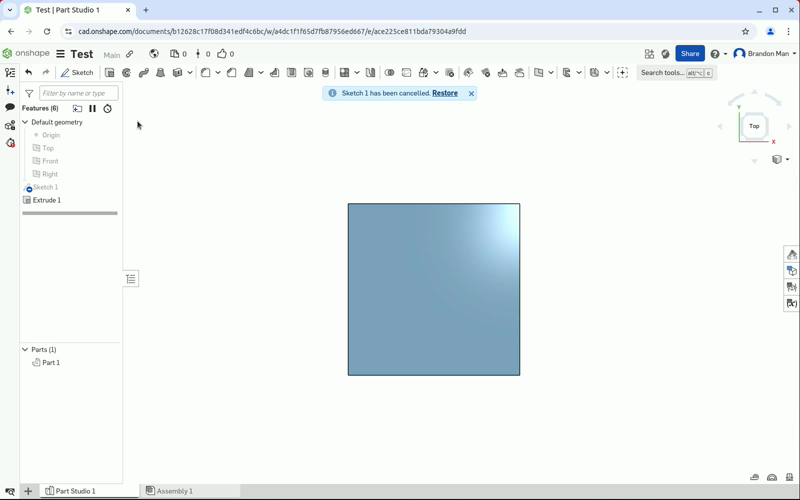
key(shift+h)
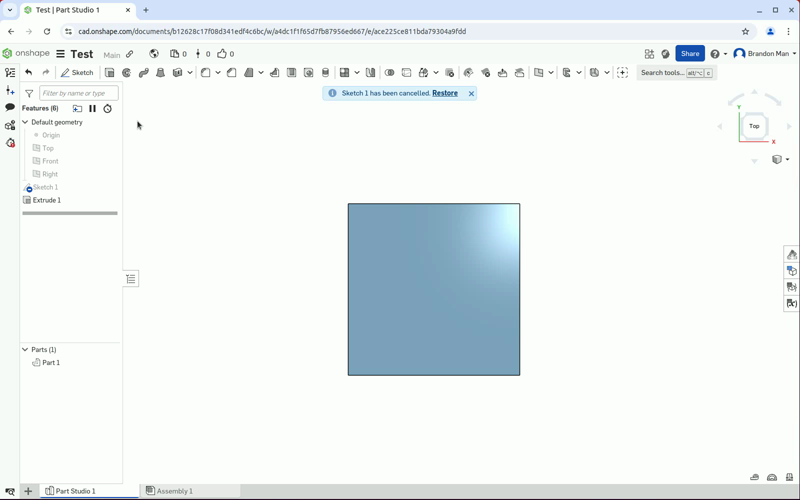
mouse_move(73, 189)
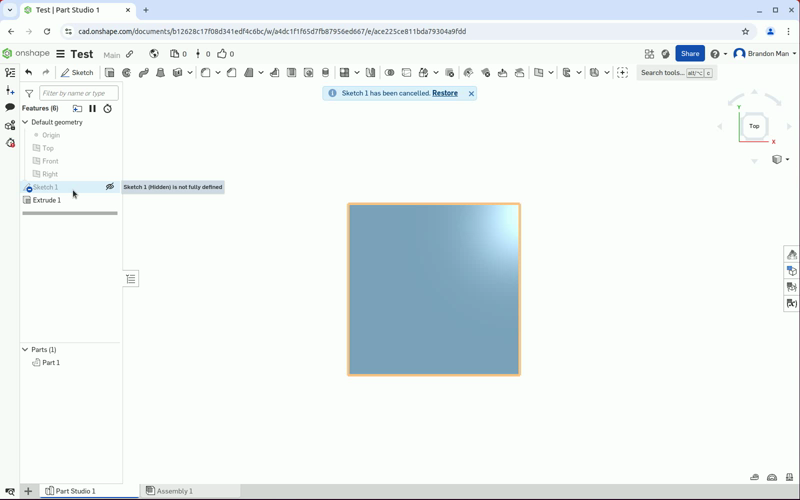
click(73, 189)
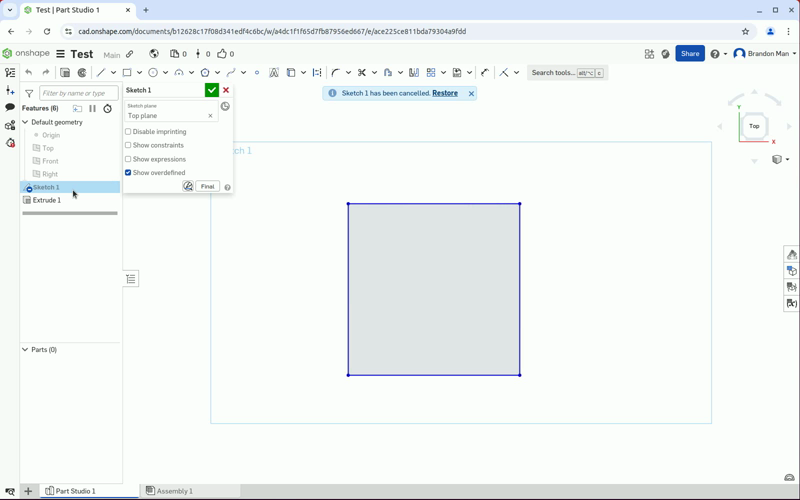
mouse_move(229, 92)
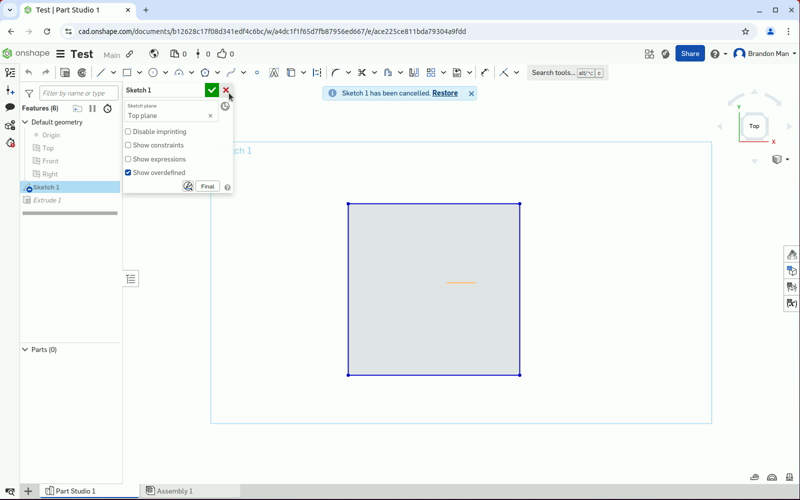
click(229, 92)
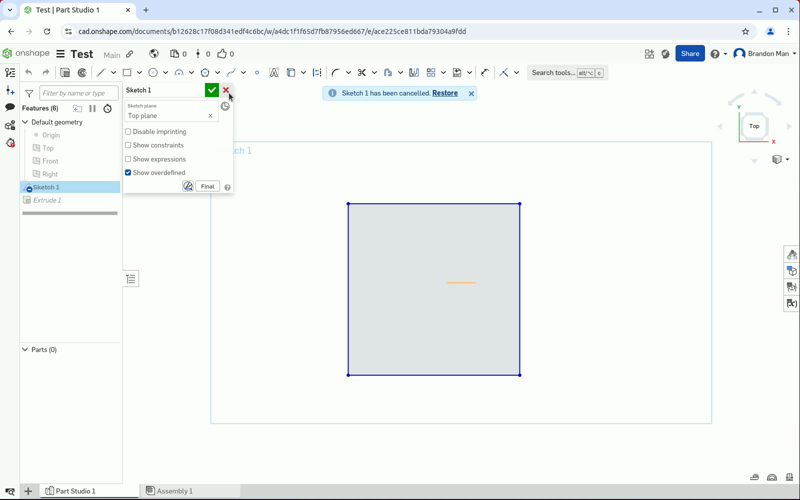
key(shift+s)
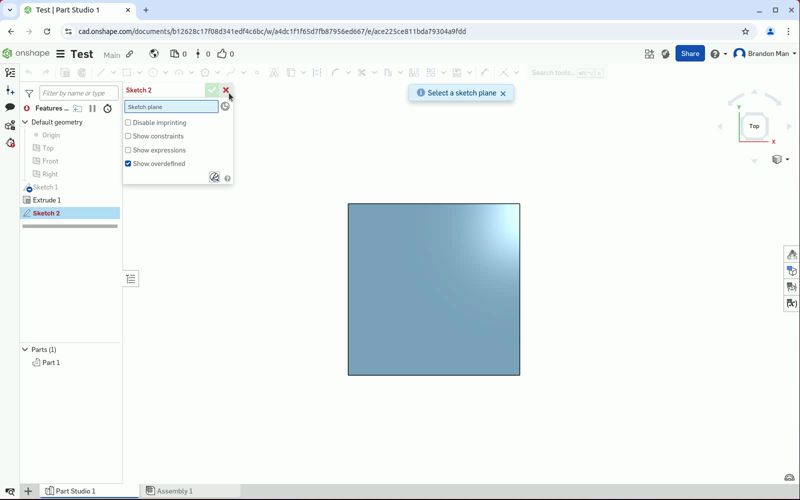
mouse_move(73, 150)
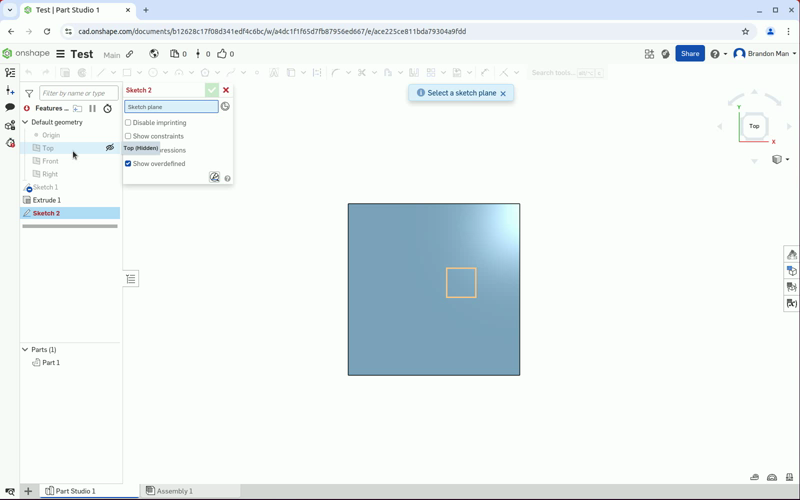
click(73, 150)
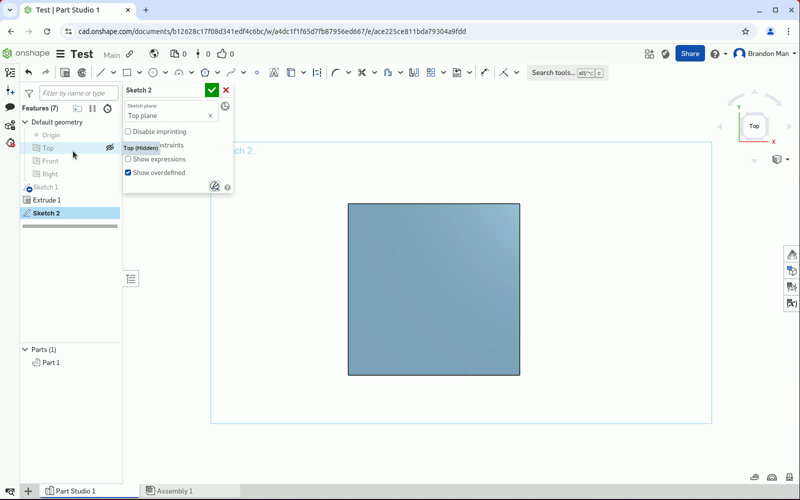
mouse_move(73, 352)
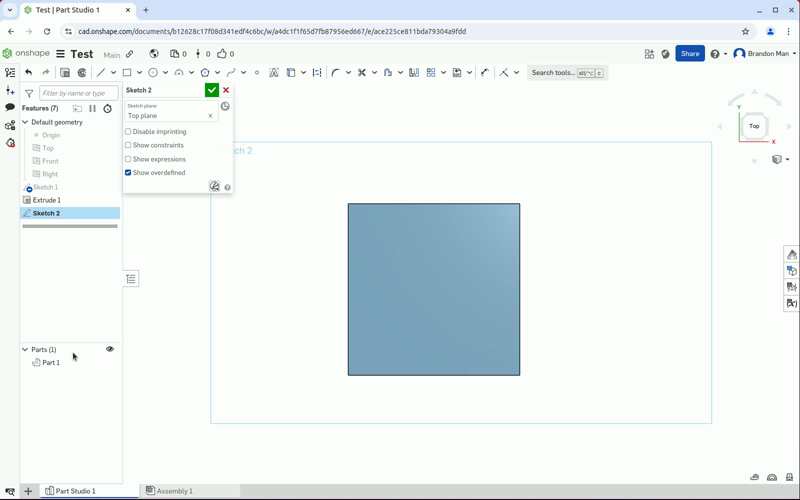
key(y)
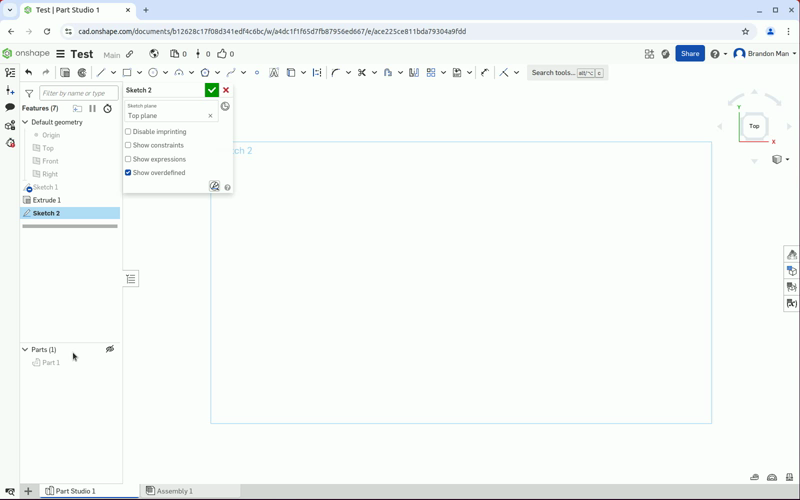
key(l)
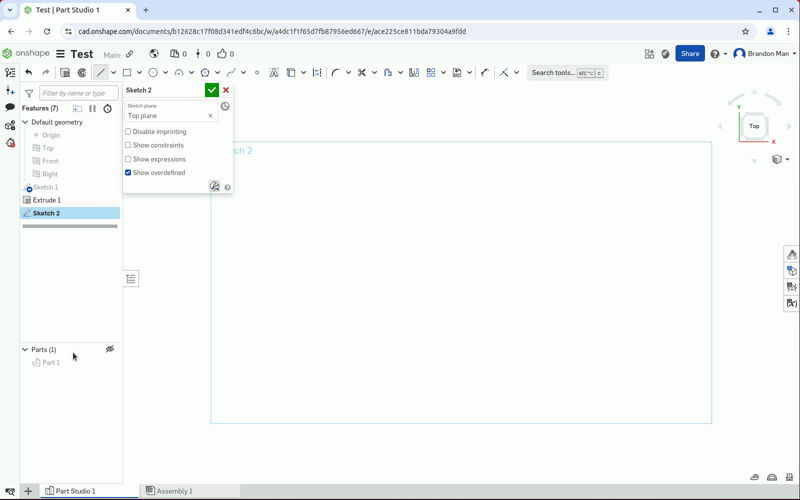
key_down(shift)
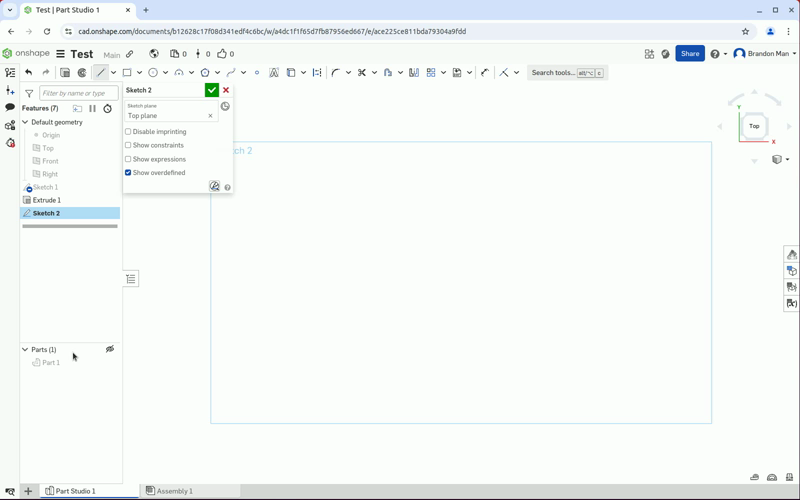
mouse_move(348, 375)
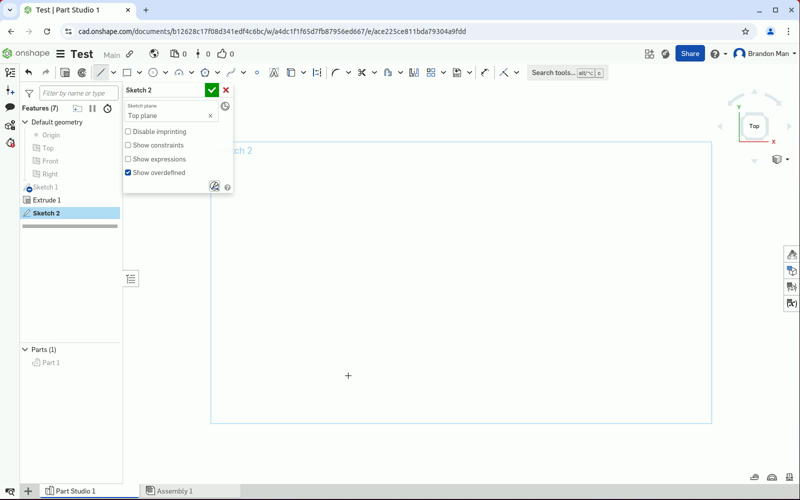
click(348, 375)
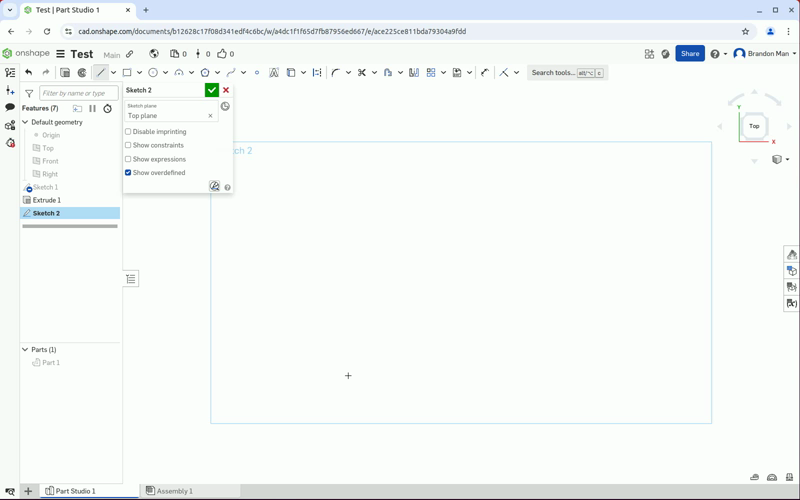
key_up(shift)
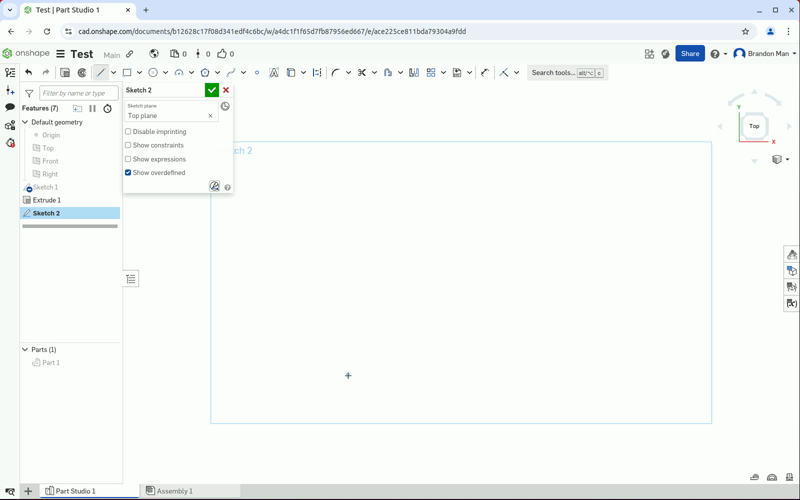
key_down(shift)
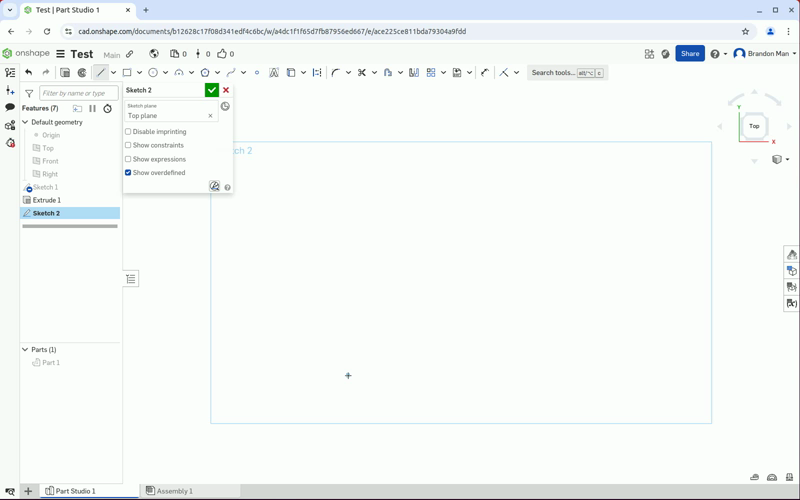
mouse_move(519, 375)
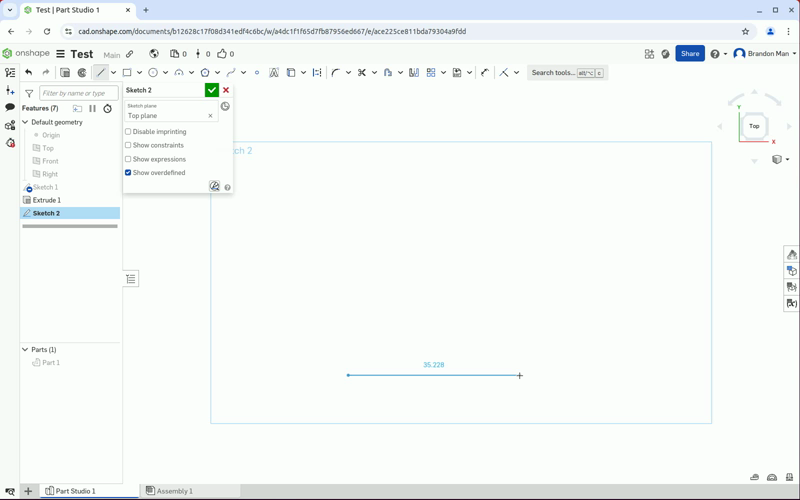
click(519, 375)
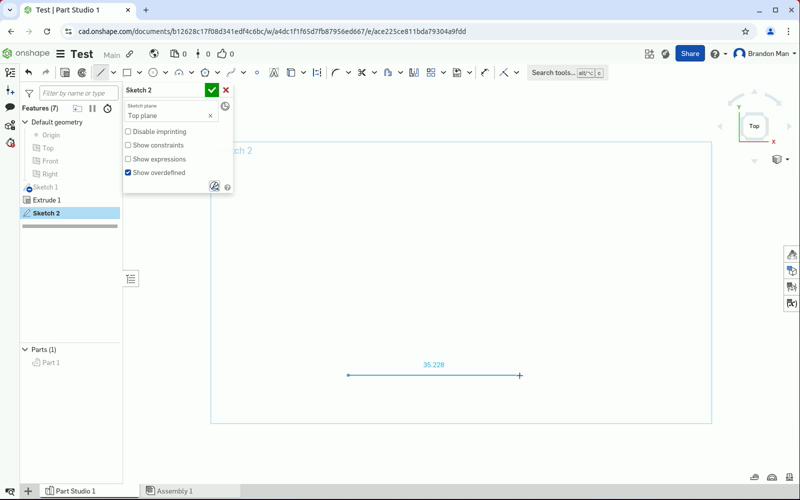
key_up(shift)
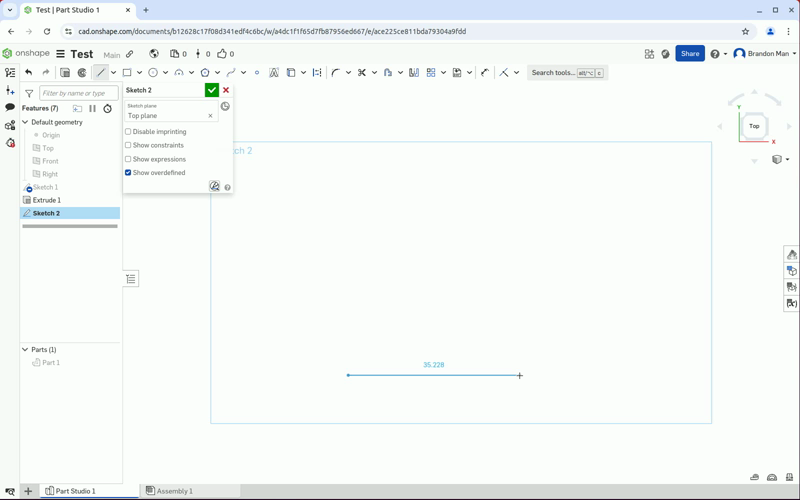
key_down(shift)
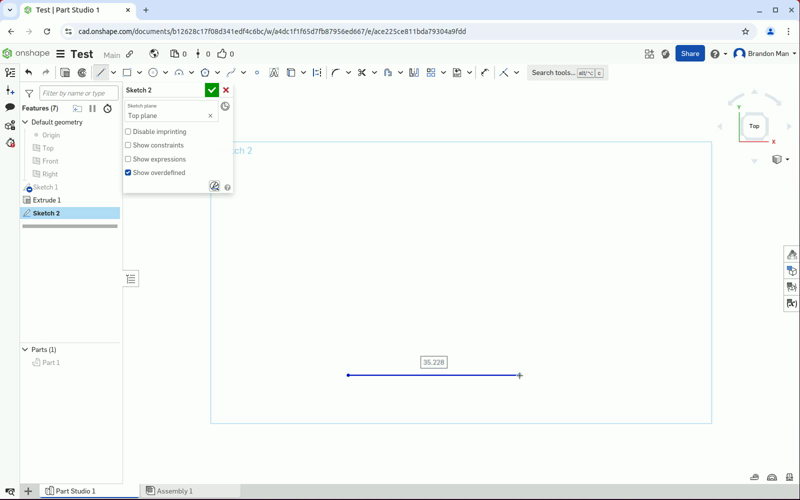
mouse_move(519, 203)
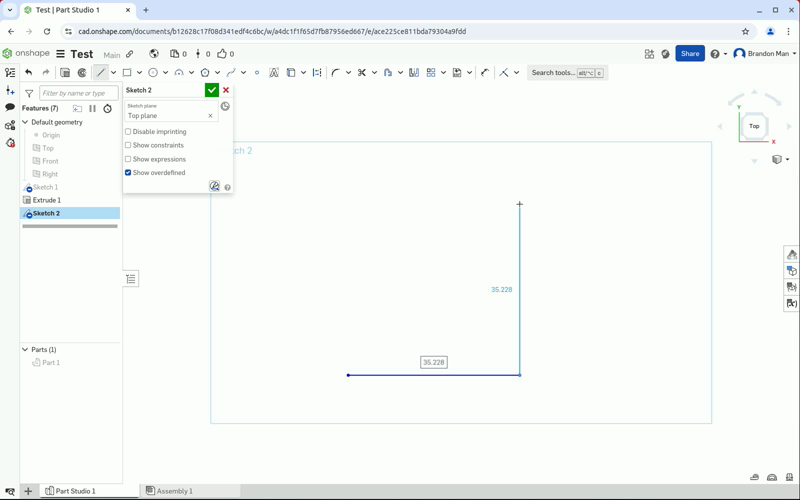
click(519, 203)
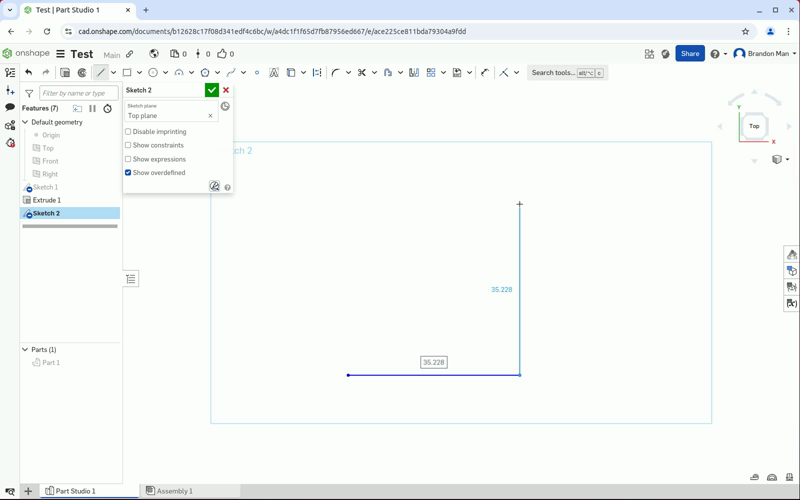
key_up(shift)
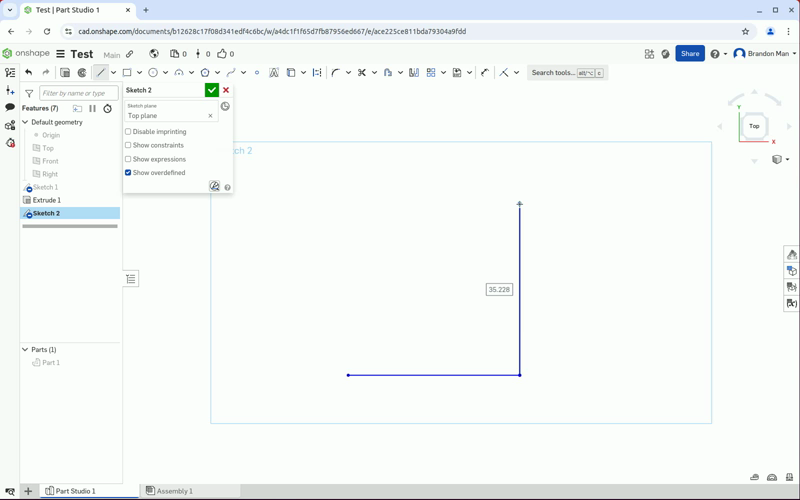
key_down(shift)
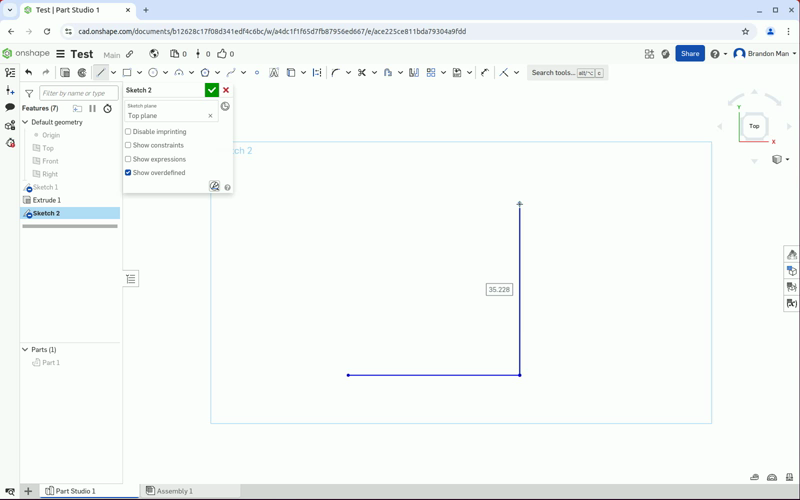
mouse_move(348, 203)
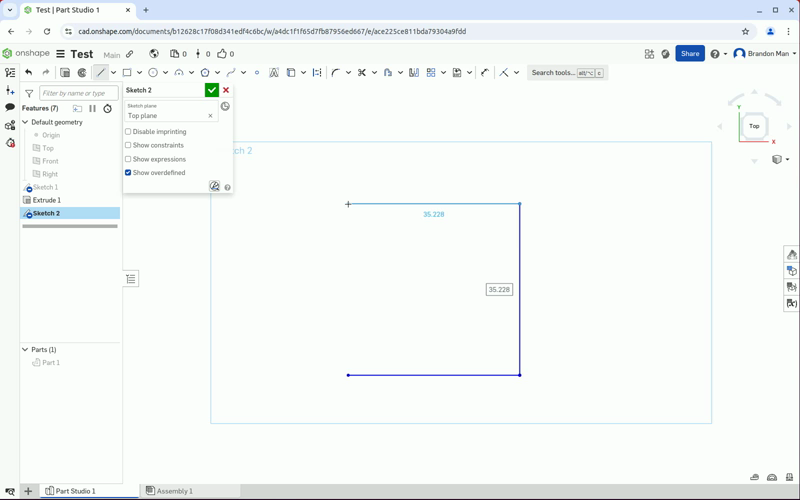
click(348, 203)
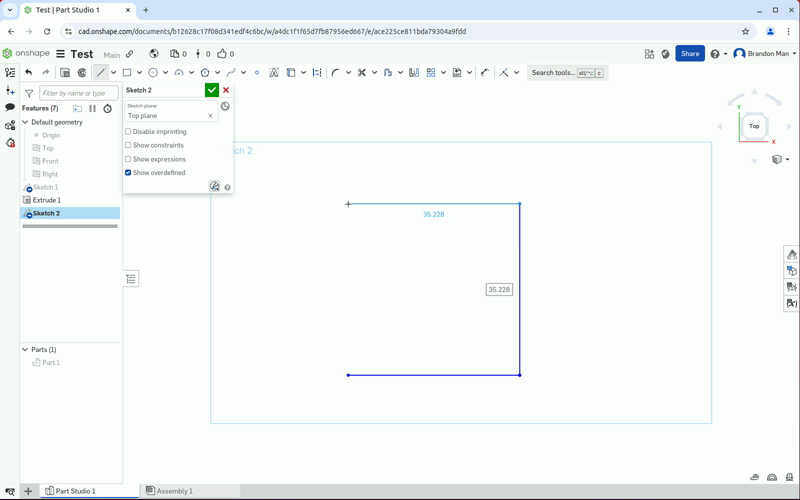
key_up(shift)
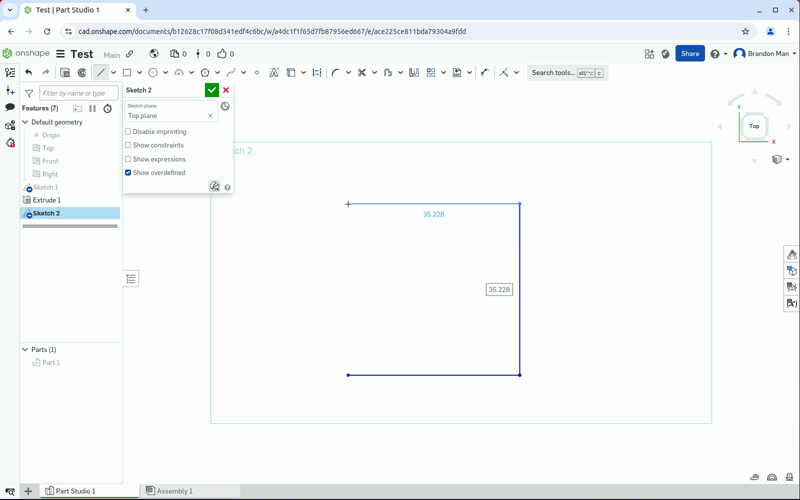
key_down(shift)
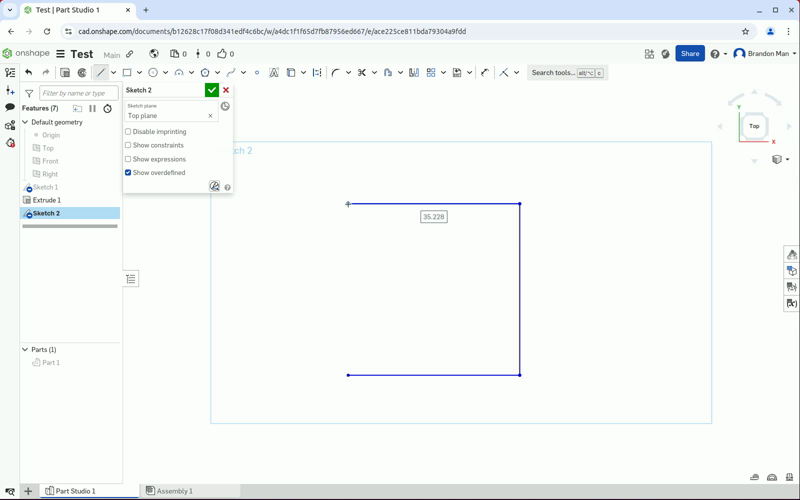
mouse_move(348, 375)
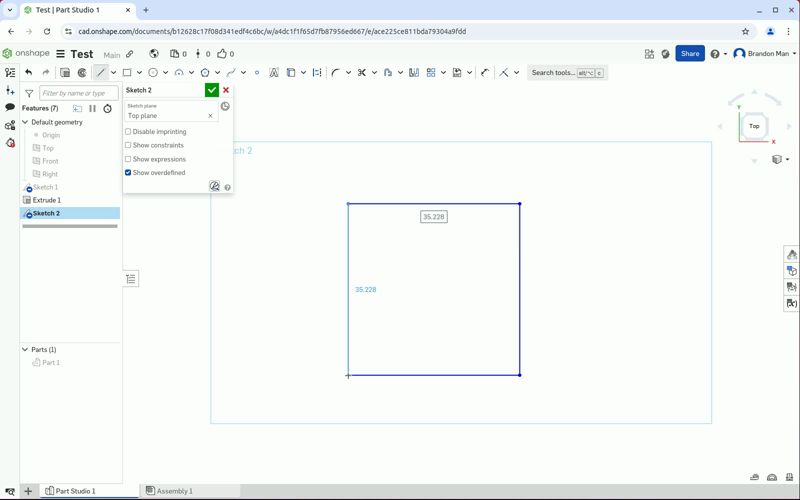
key_up(shift)
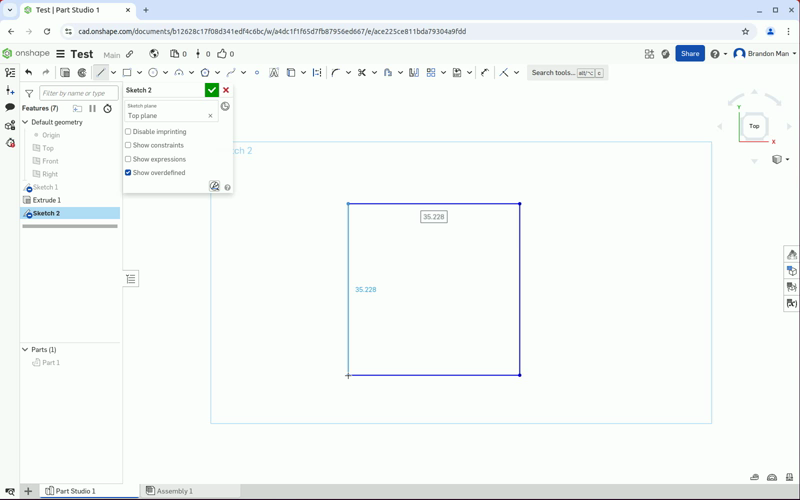
click(348, 375)
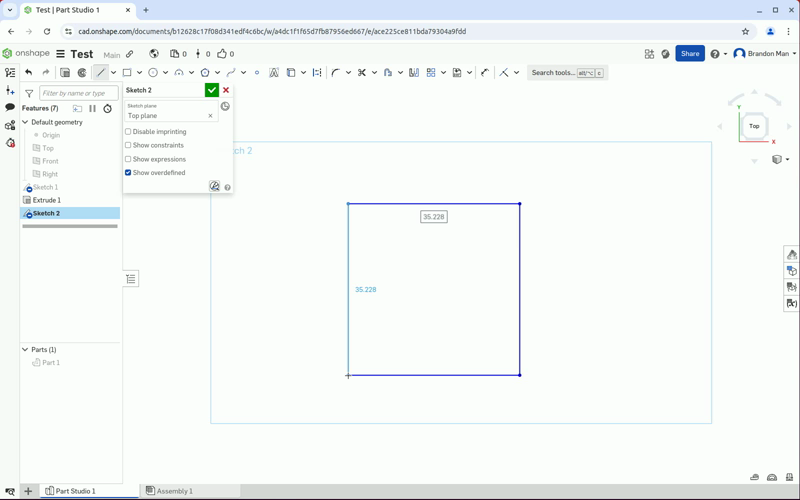
key(esc)
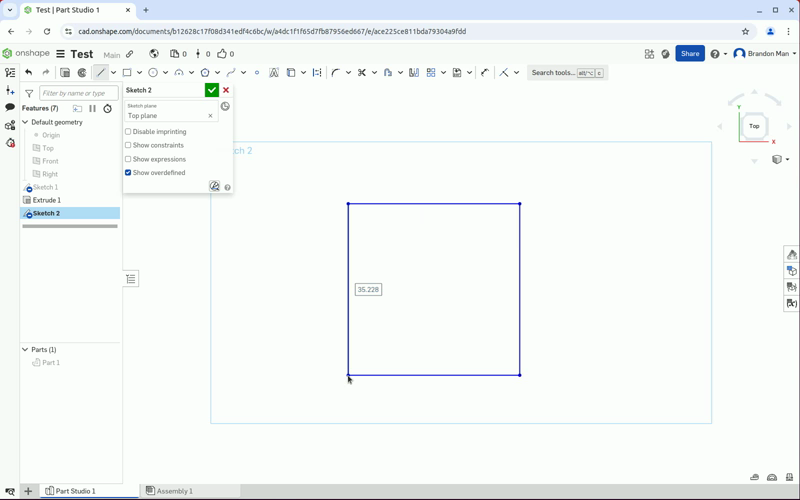
mouse_move(468, 275)
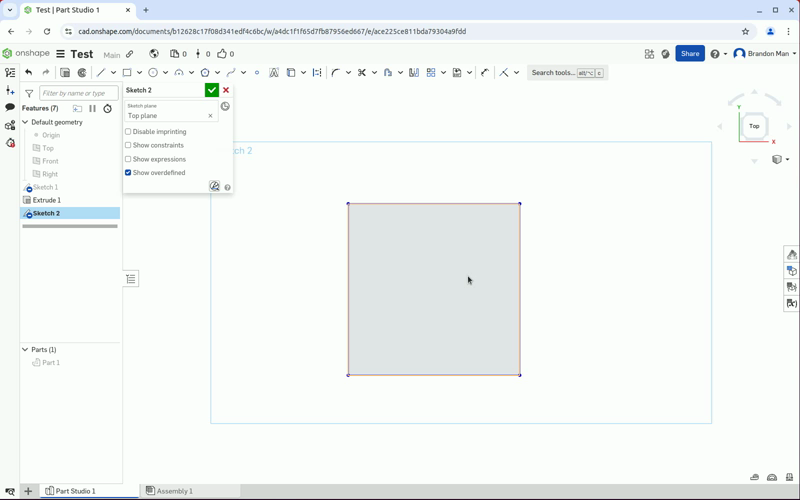
click(468, 275)
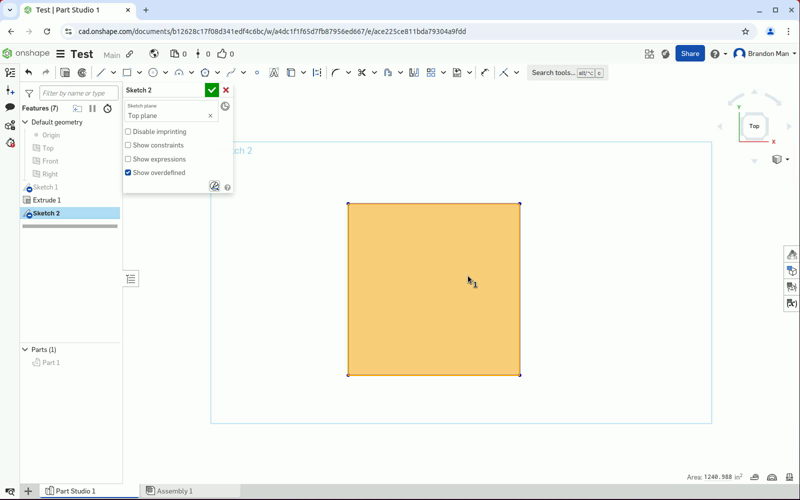
mouse_move(73, 352)
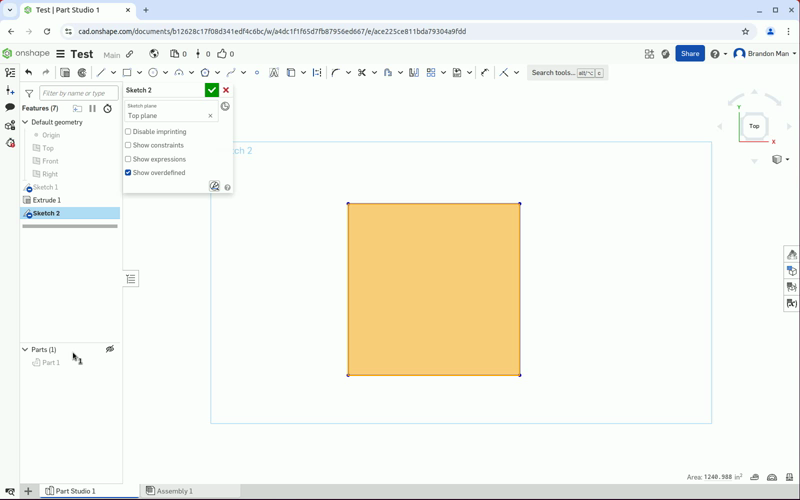
key(shift+y)
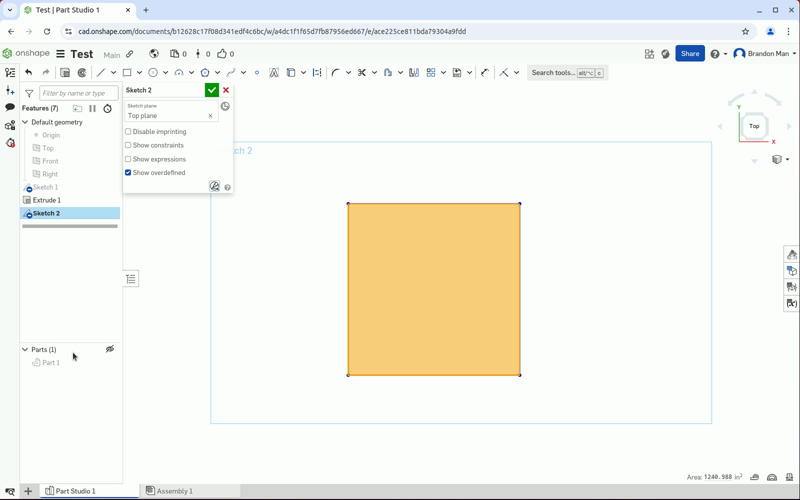
key(shift+e)
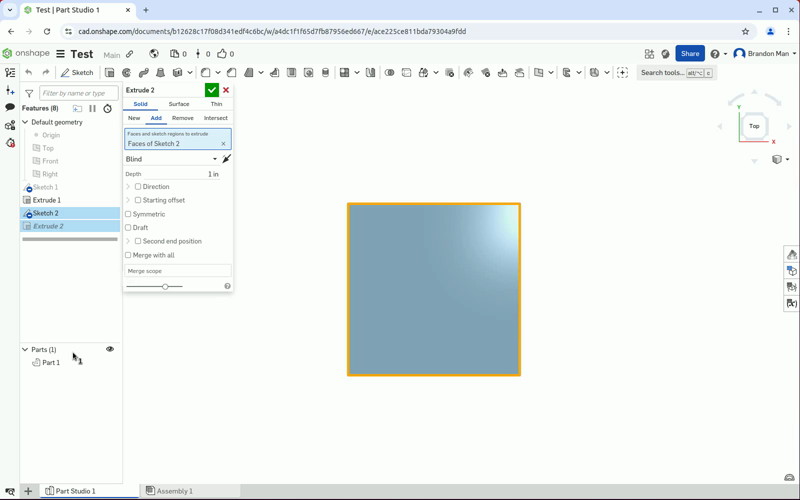
mouse_move(143, 106)
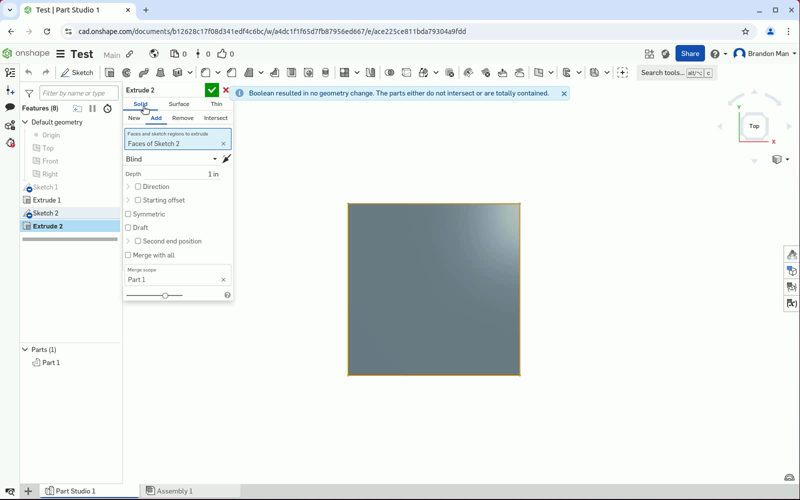
click(143, 106)
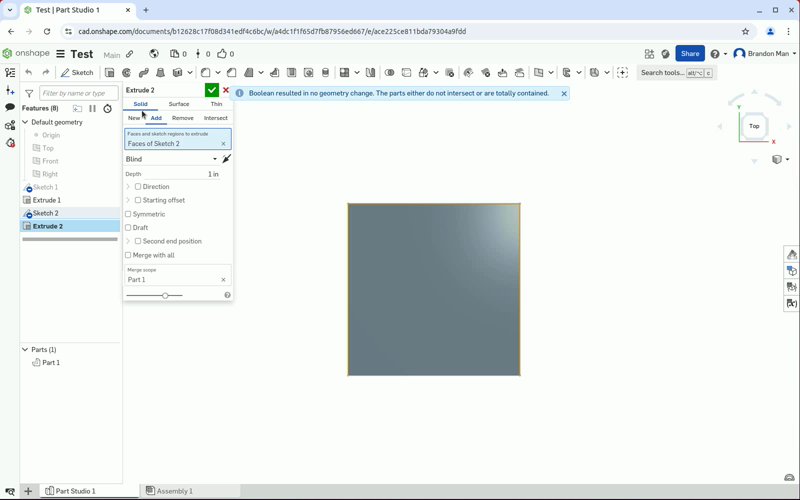
mouse_move(137, 120)
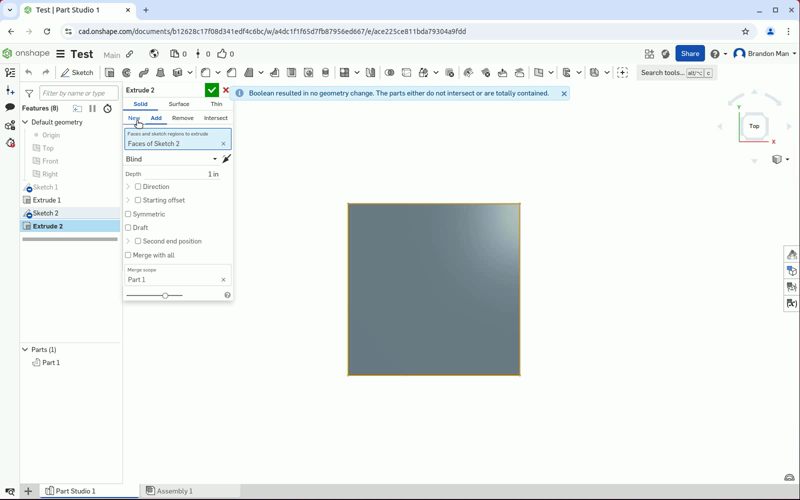
click(137, 120)
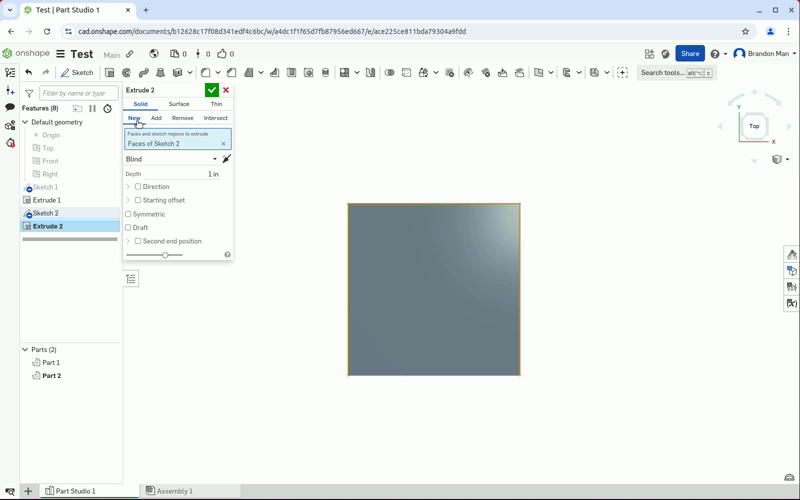
key(tab, 4)
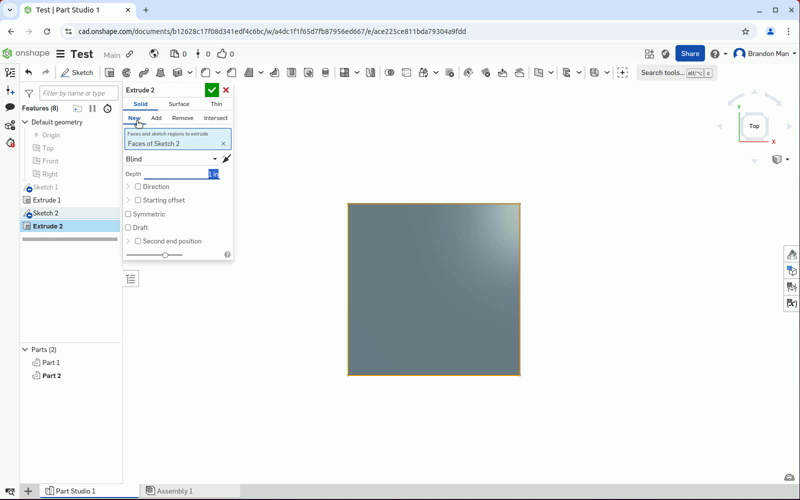
text(17.572)
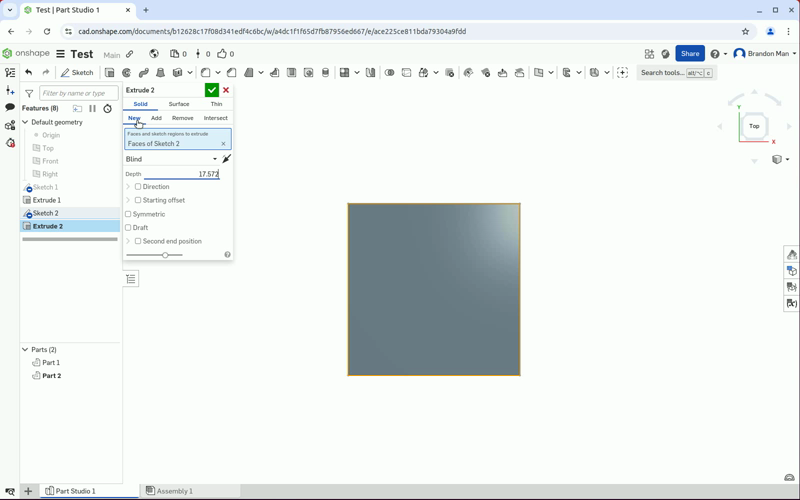
key(enter)
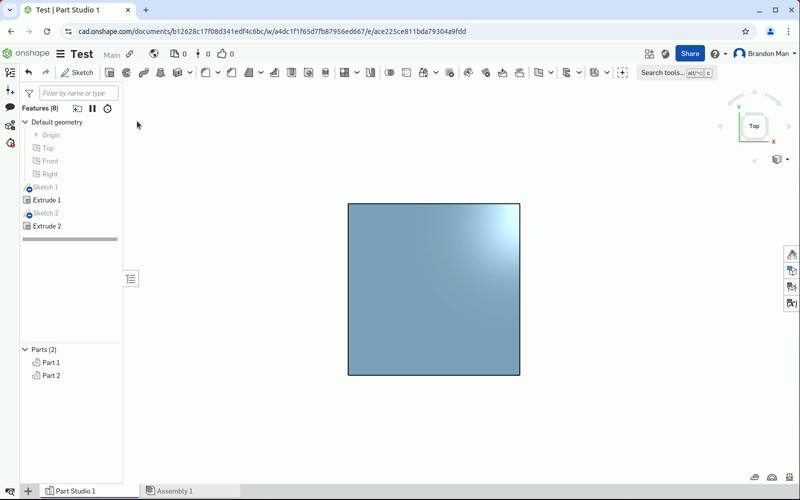
key(shift+h)
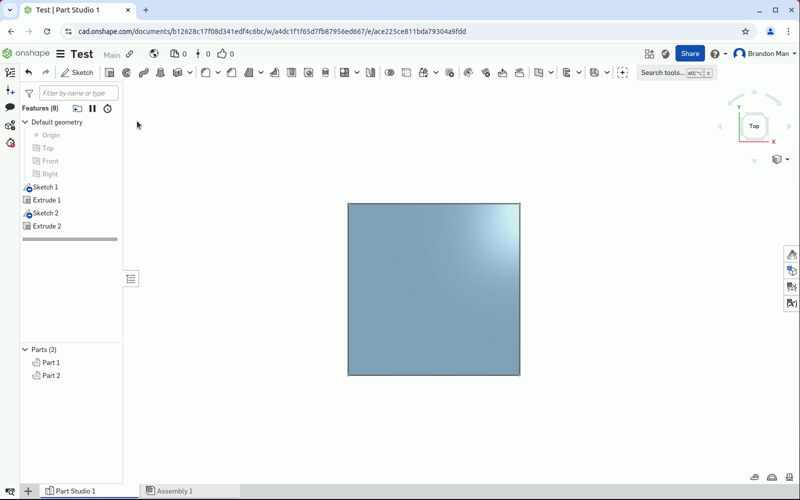
key(shift+h)
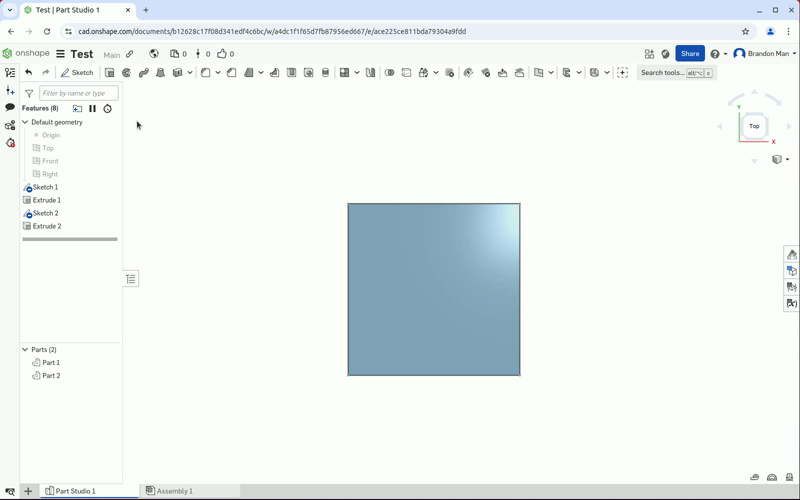
key(shift+7)
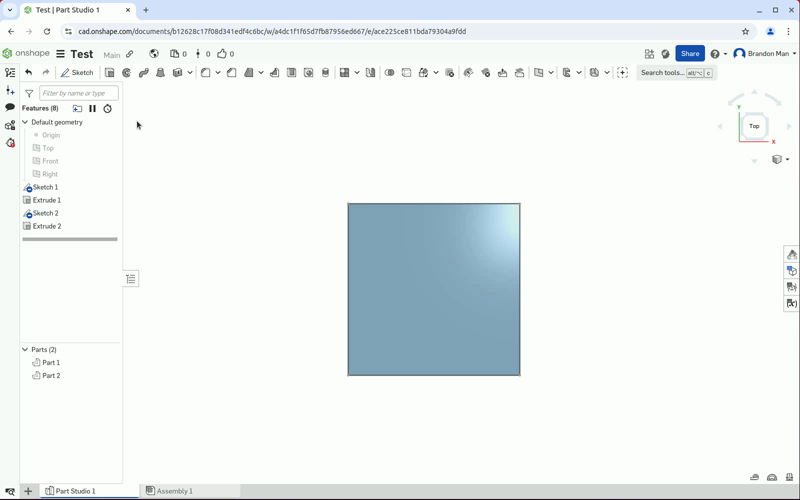
key(up, 3)
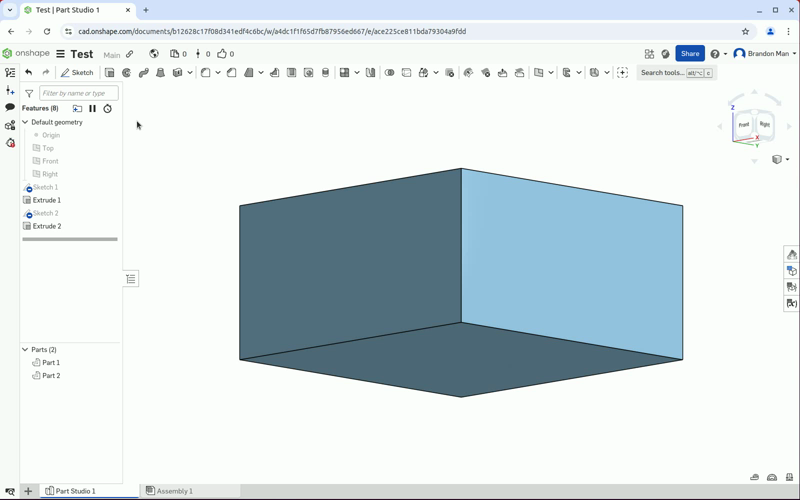
key(left, 3)
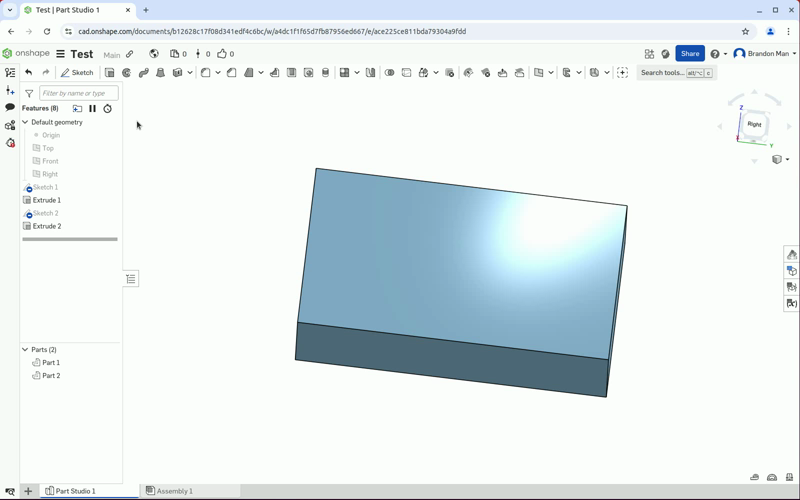
key(right, 3)
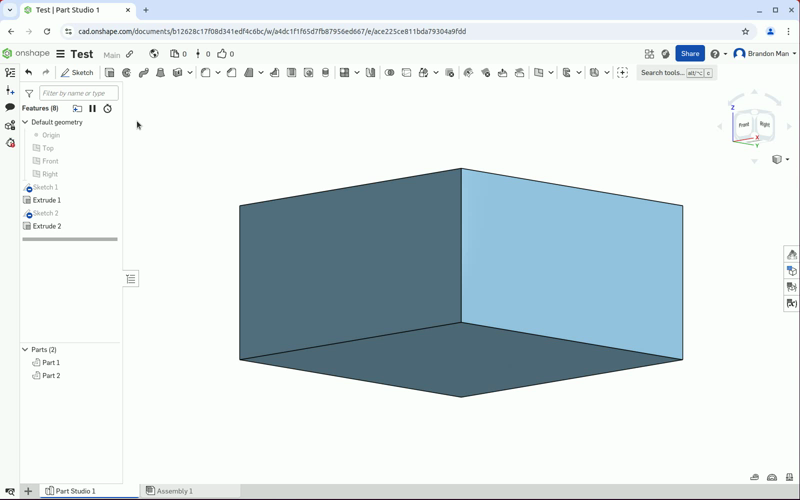
key(down, 3)
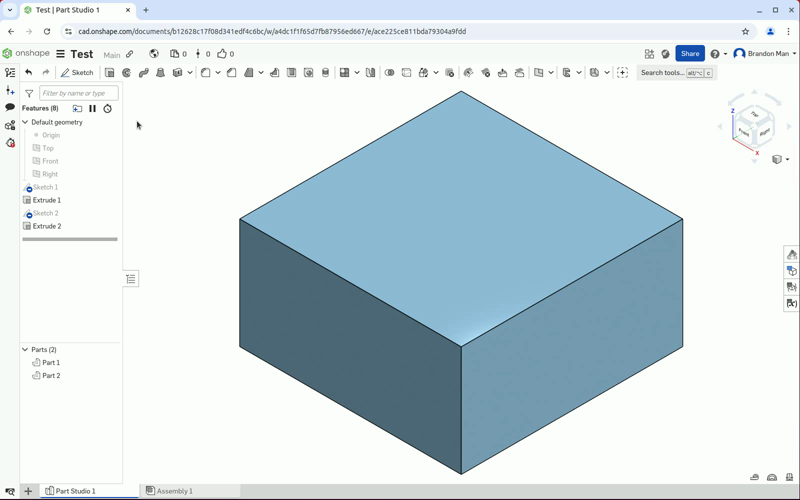
mouse_move(73, 189)
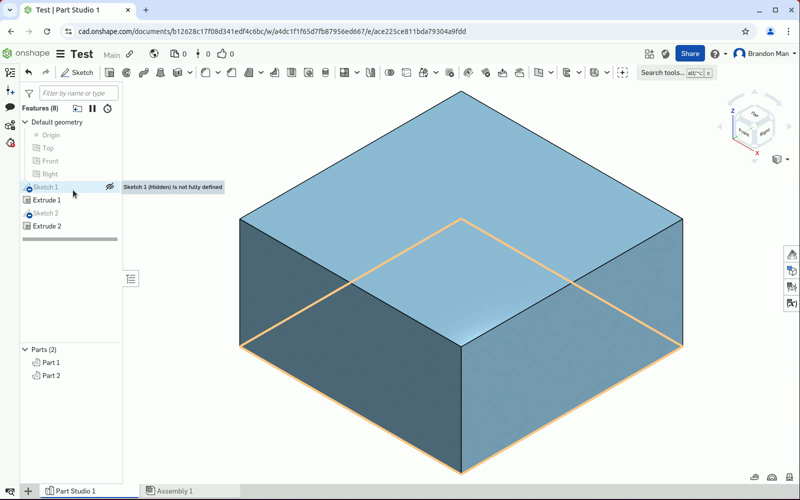
click(73, 189)